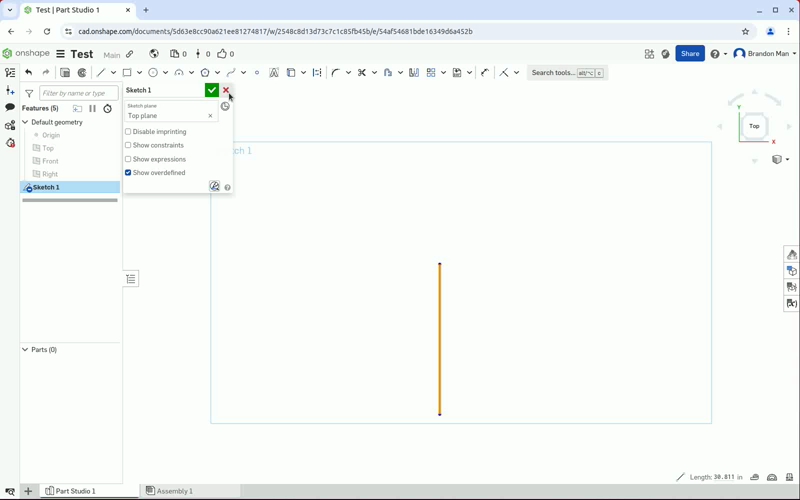
key(shift+h)
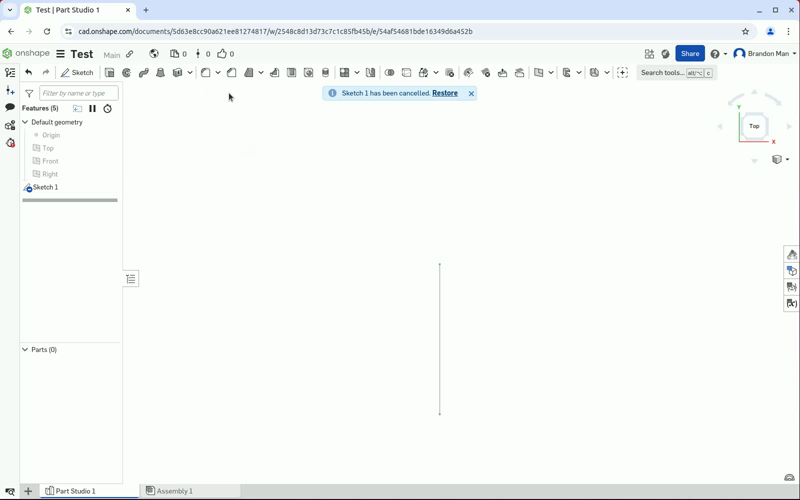
key(shift+s)
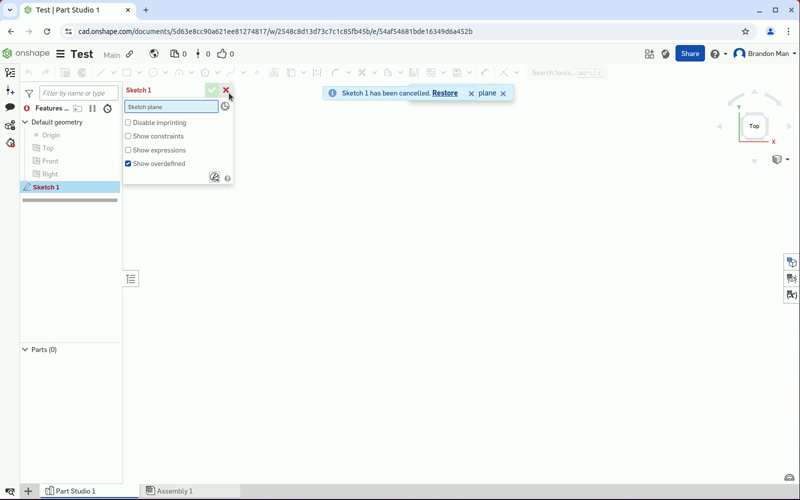
mouse_move(73, 150)
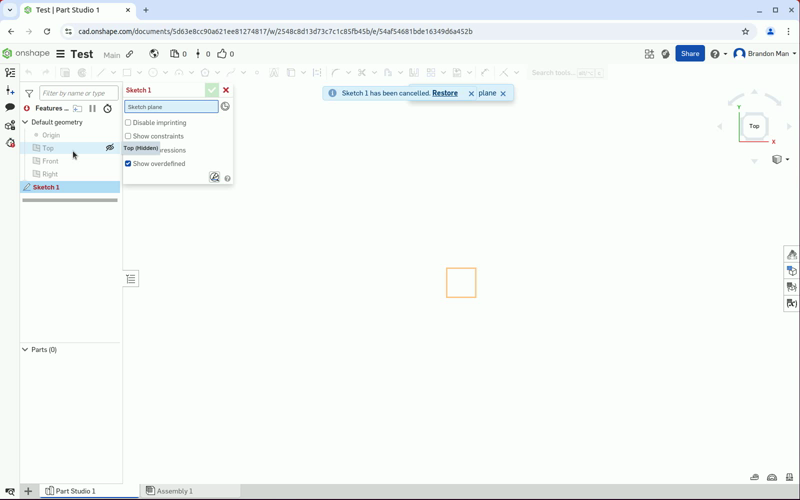
click(73, 150)
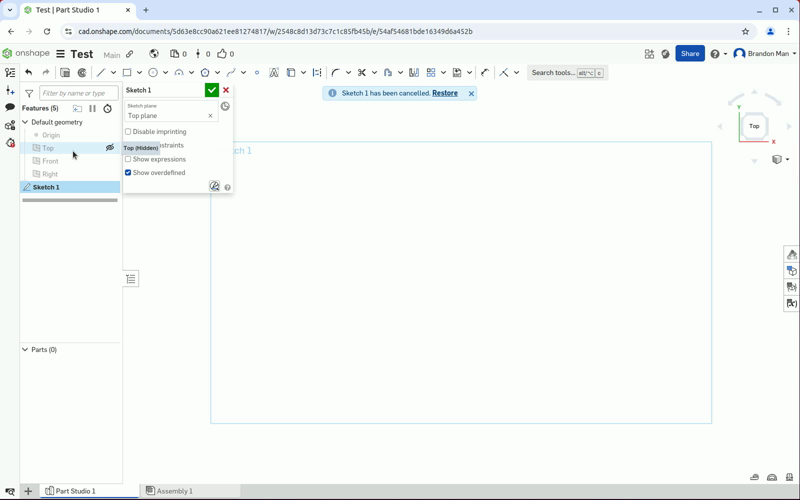
mouse_move(73, 352)
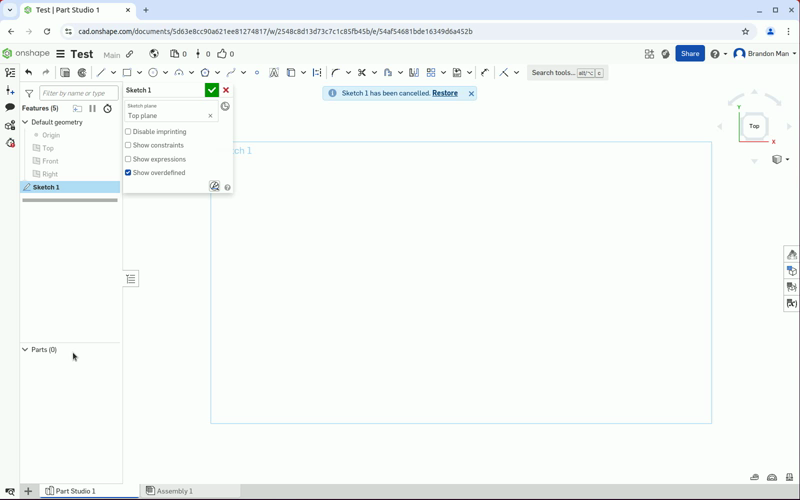
key(y)
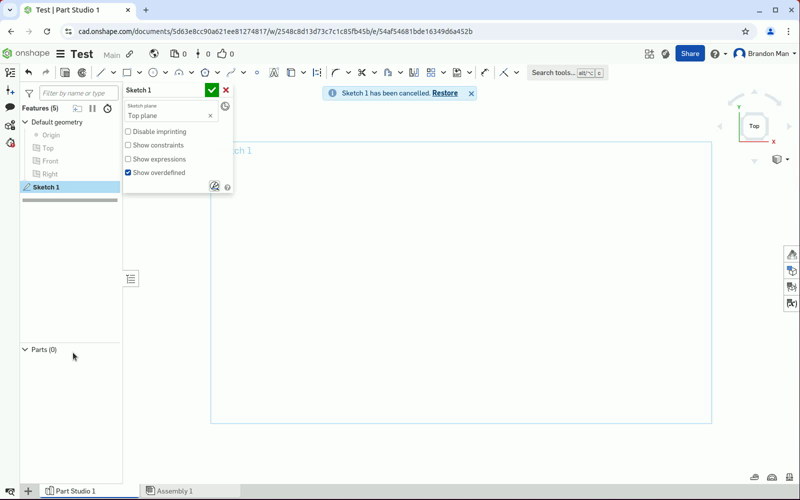
key(c)
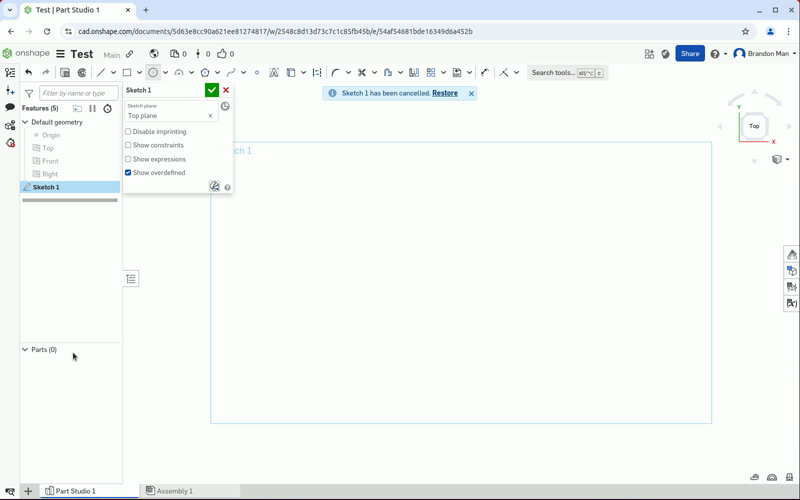
key_down(shift)
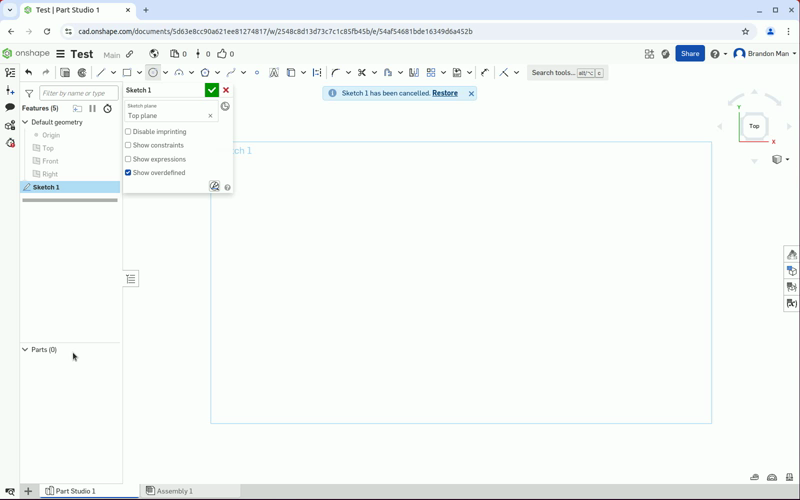
mouse_move(461, 282)
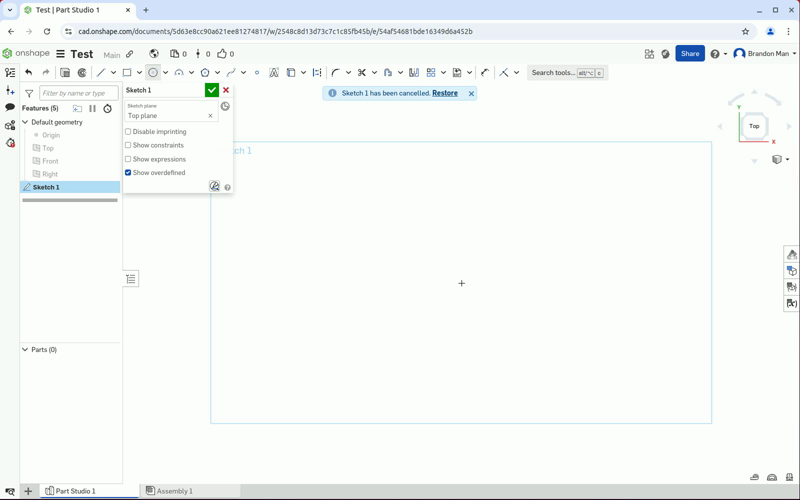
click(461, 282)
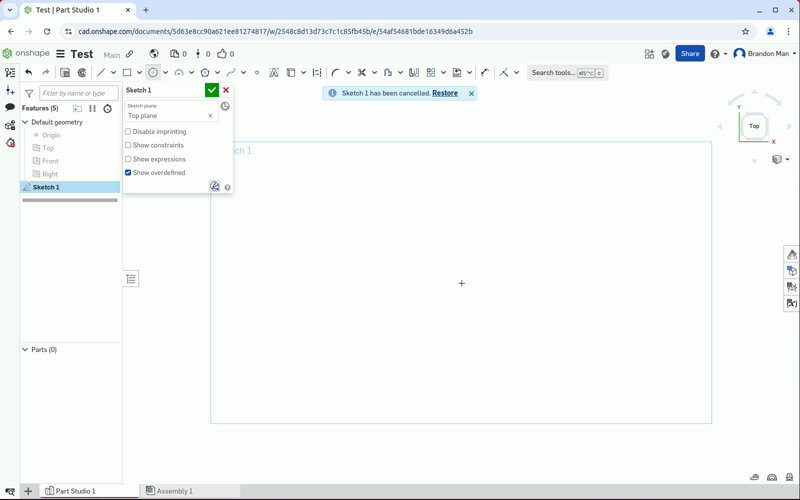
key_up(shift)
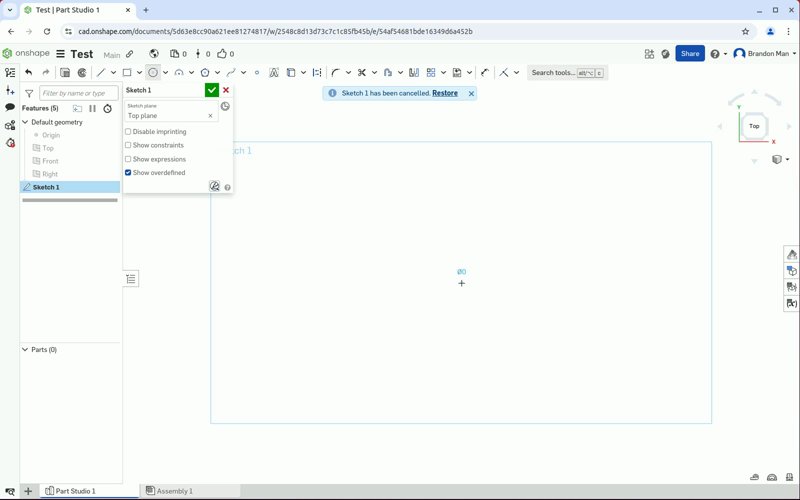
mouse_move(507, 282)
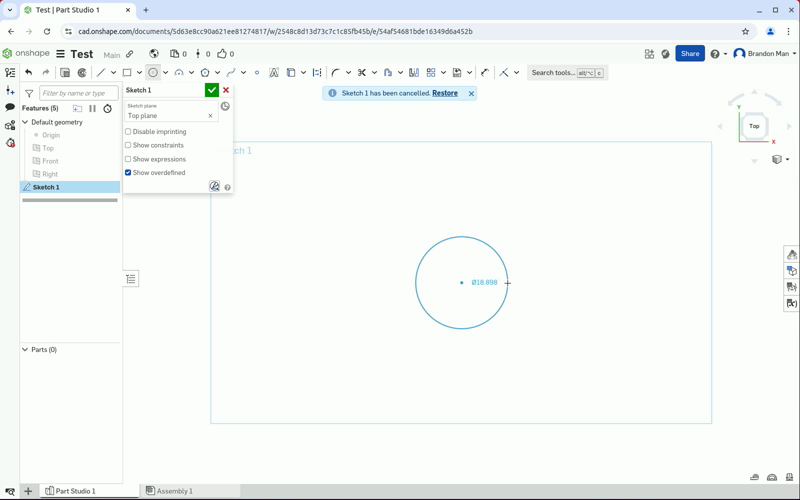
click(507, 282)
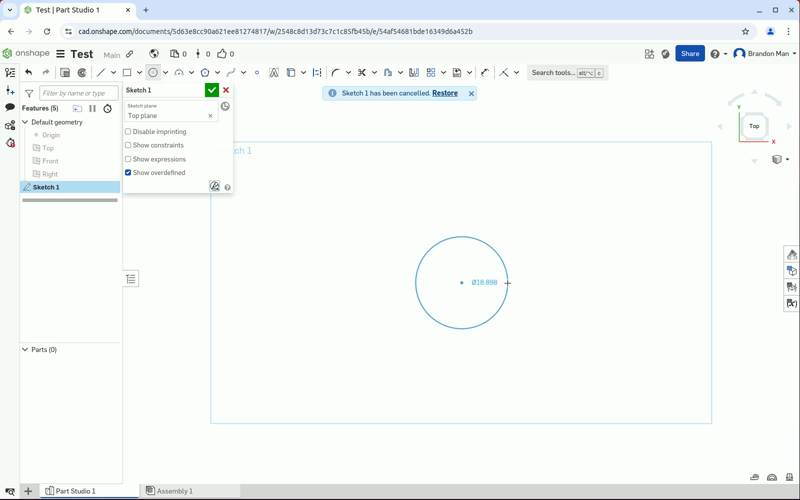
key(esc)
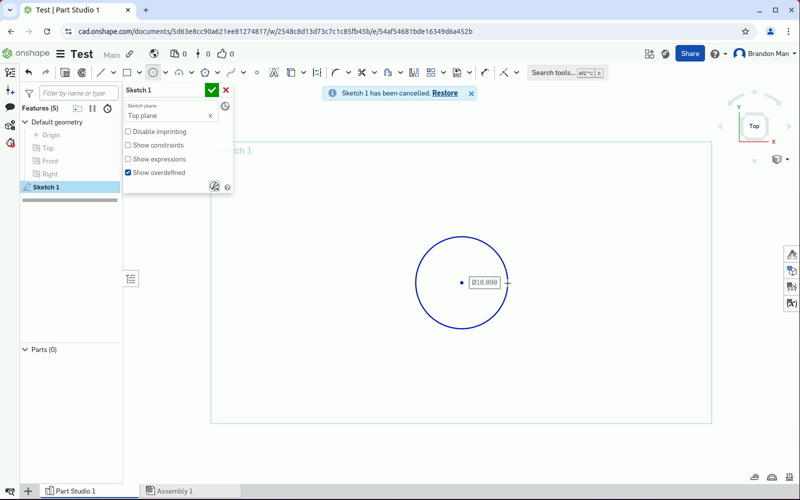
key(c)
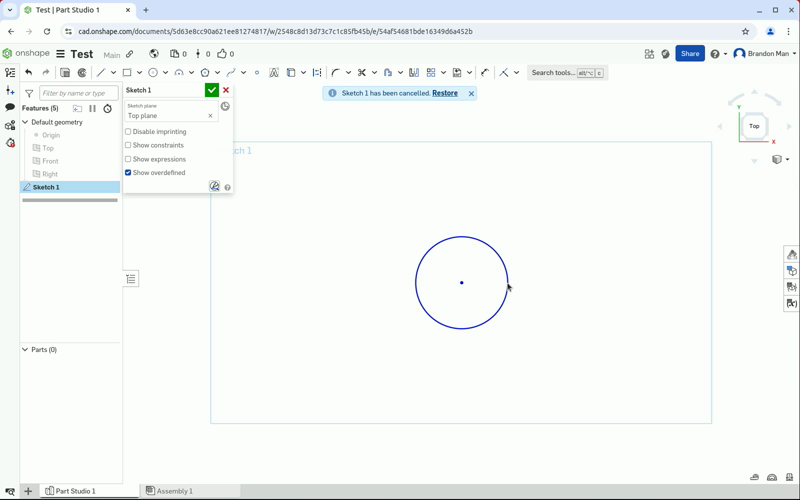
key_down(shift)
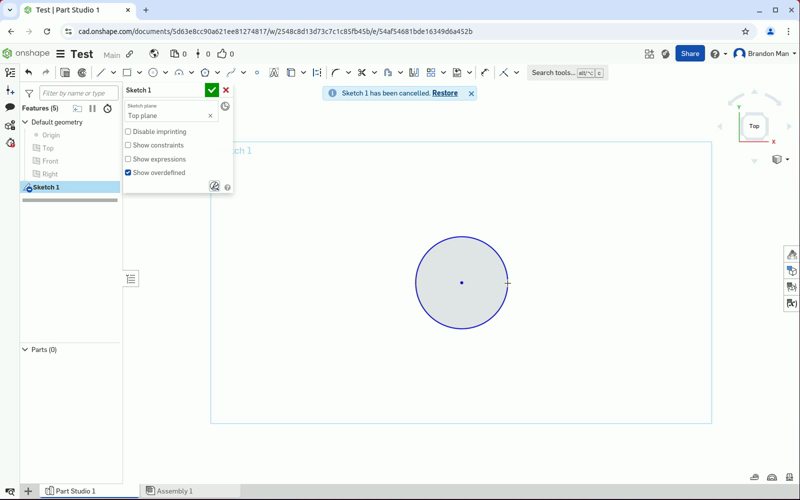
mouse_move(461, 282)
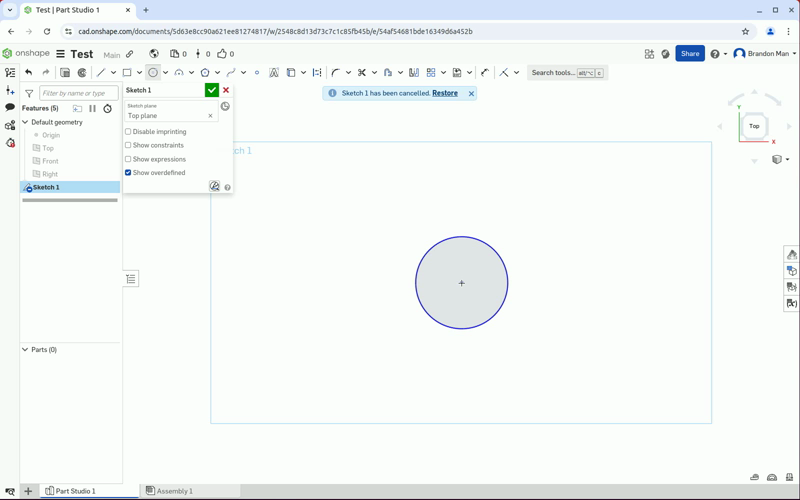
click(461, 282)
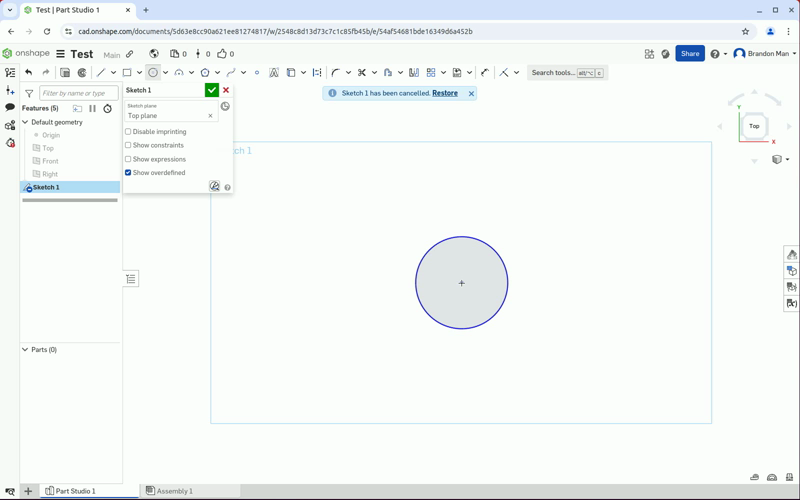
key_up(shift)
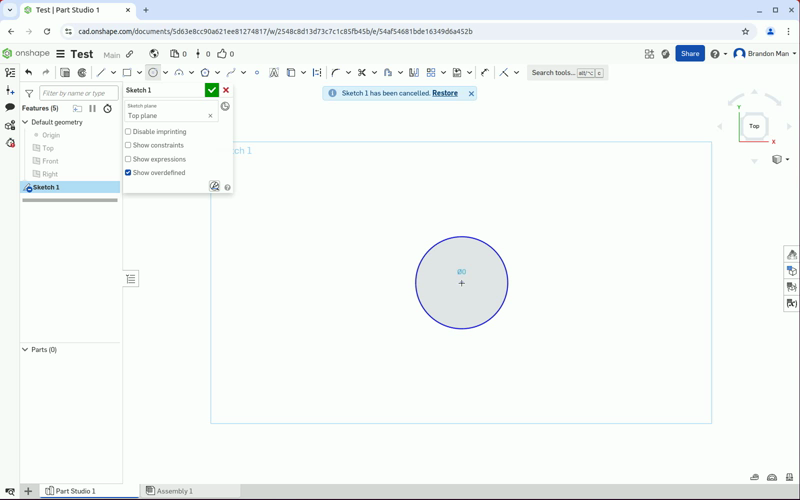
mouse_move(484, 282)
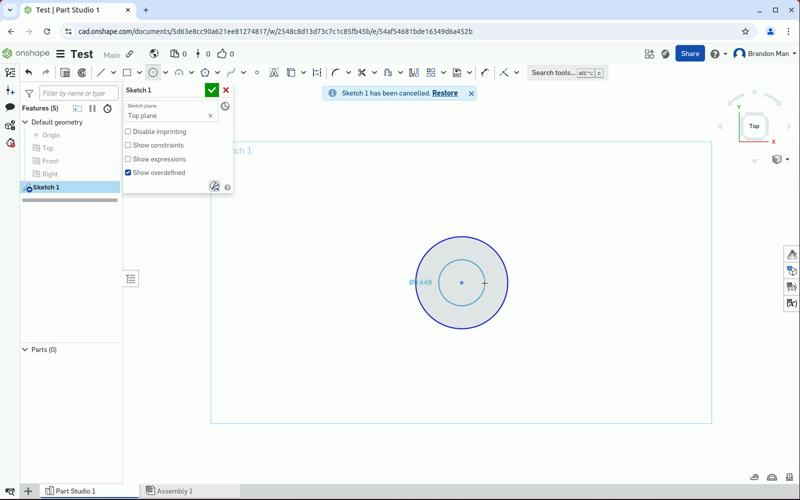
click(484, 282)
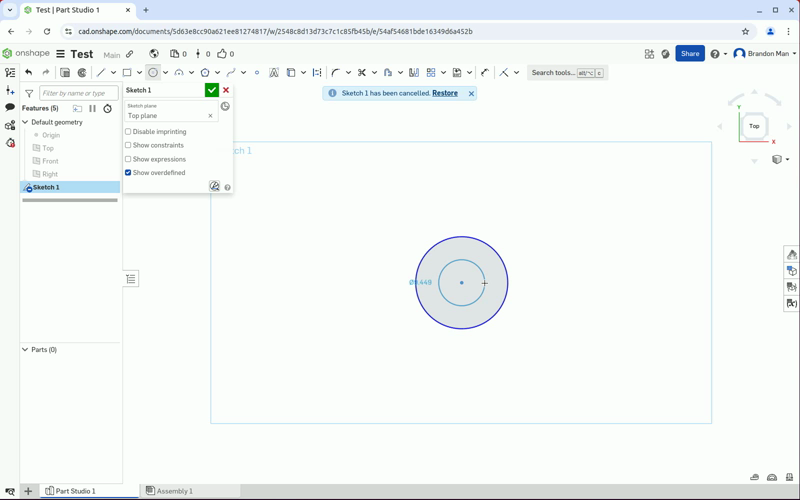
key(esc)
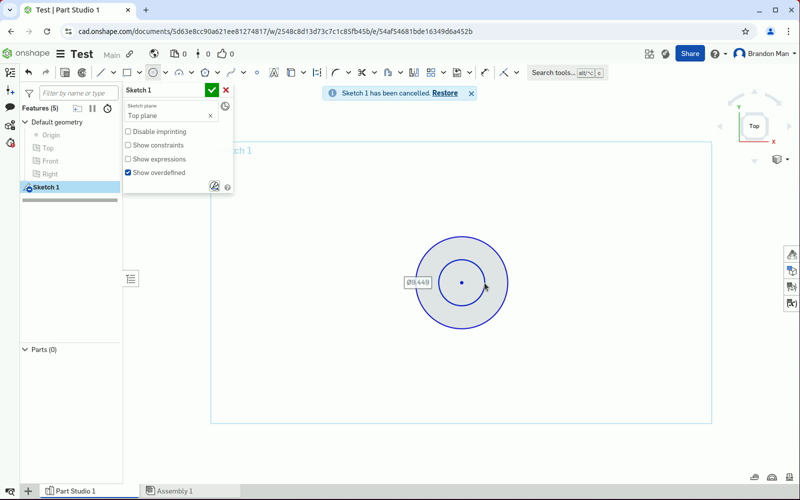
mouse_move(471, 255)
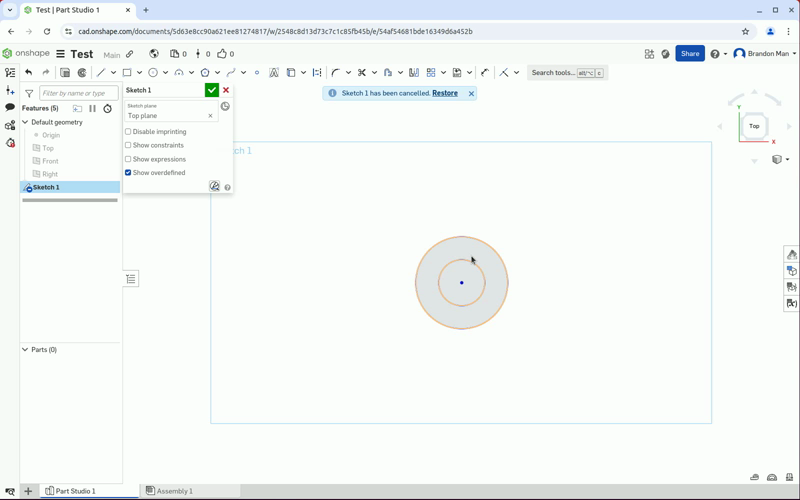
click(471, 255)
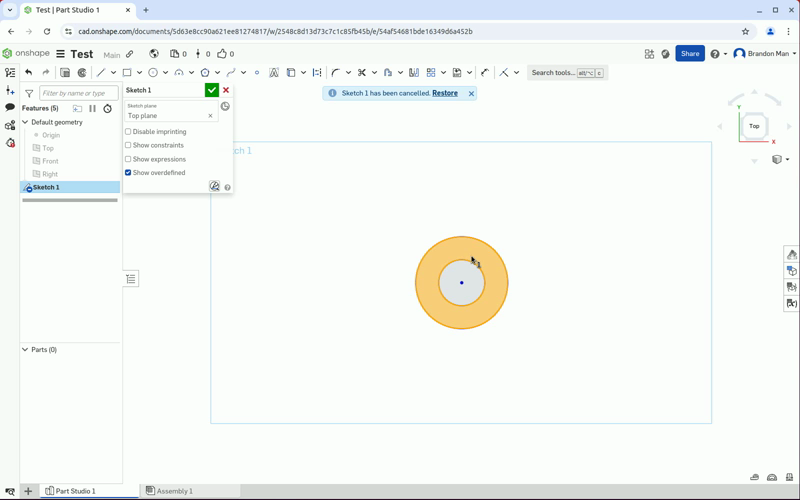
mouse_move(73, 352)
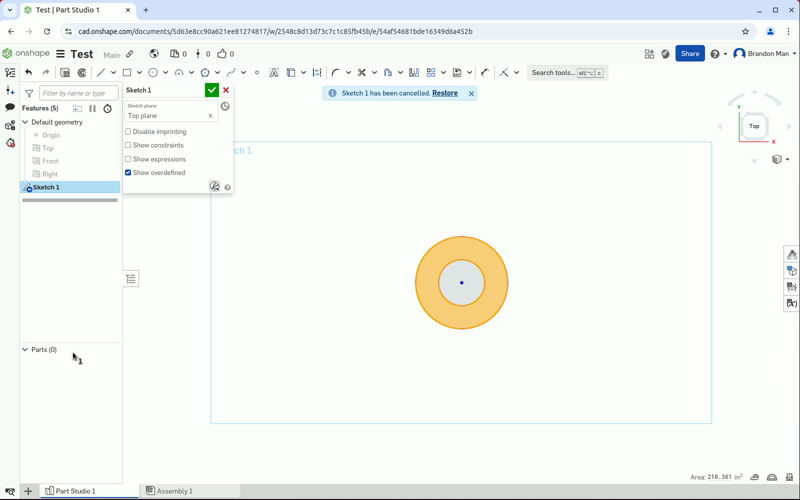
key(shift+y)
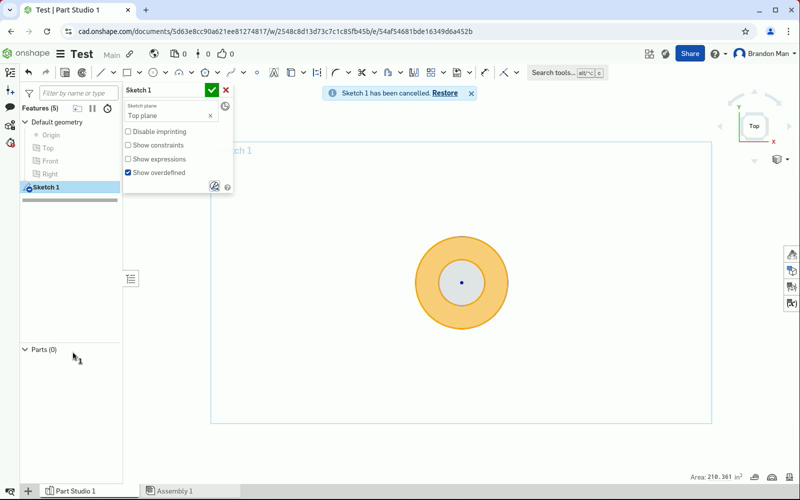
key(shift+e)
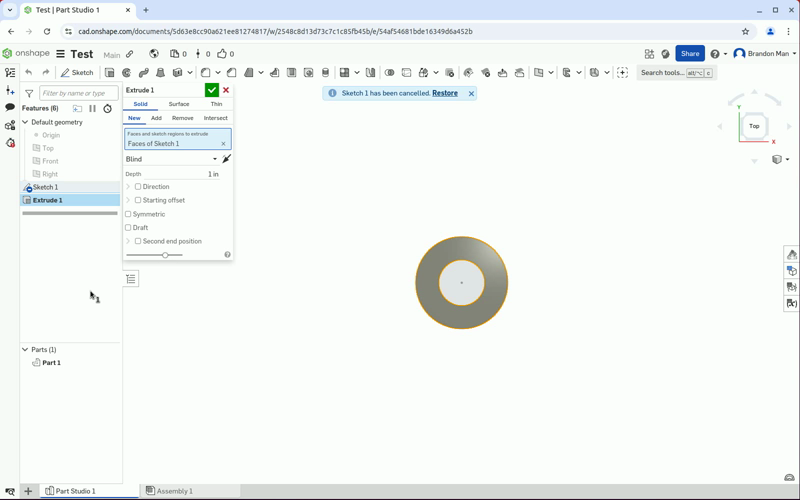
mouse_move(143, 106)
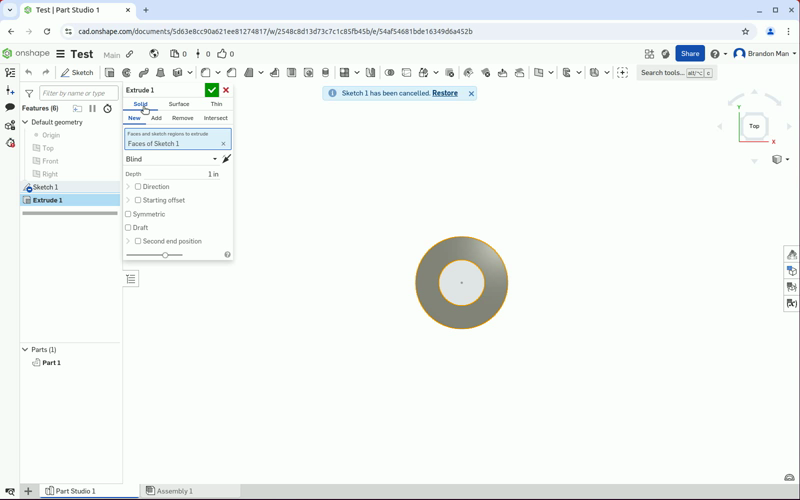
click(143, 106)
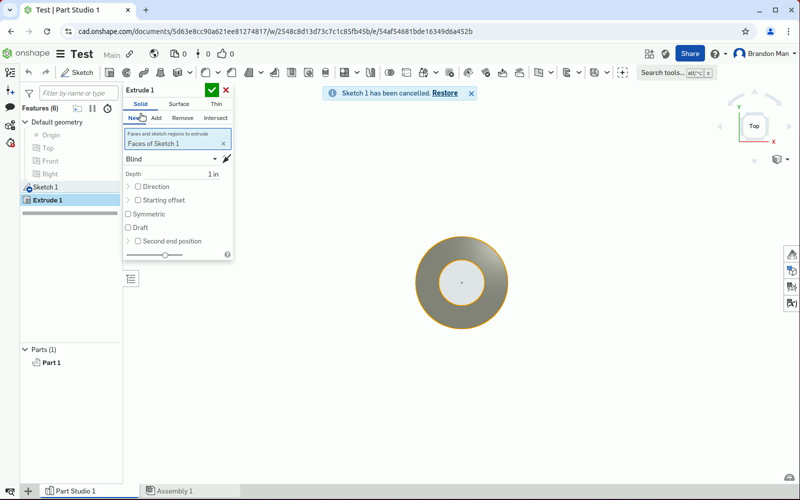
mouse_move(137, 120)
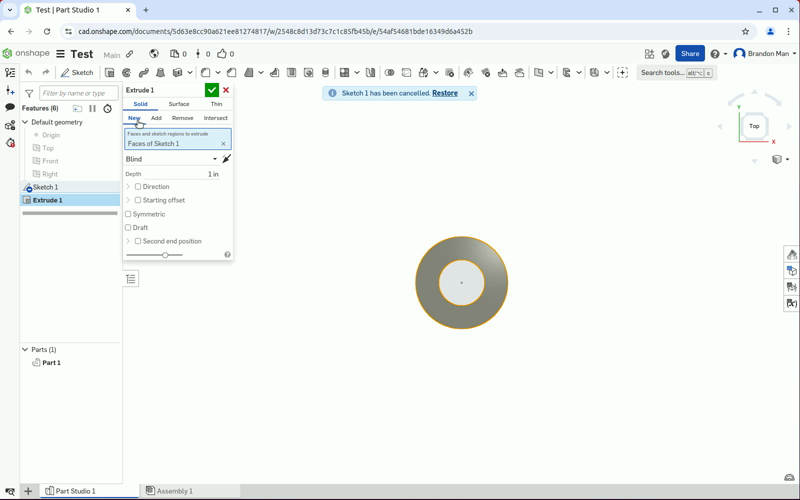
click(137, 120)
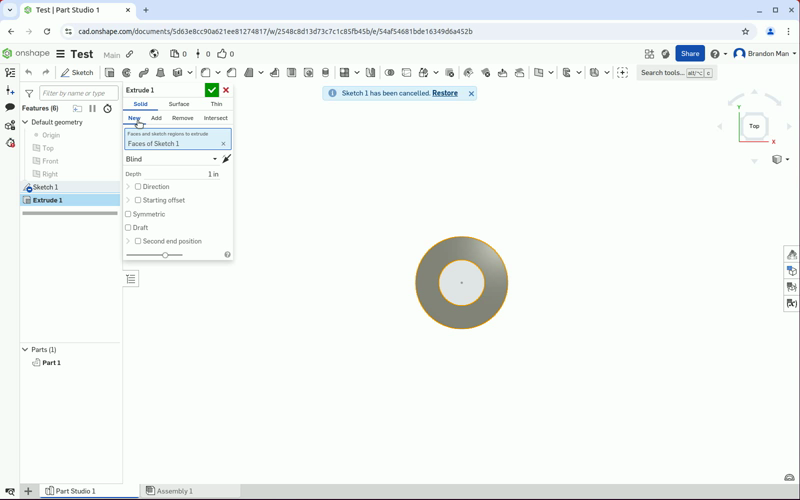
key(tab, 4)
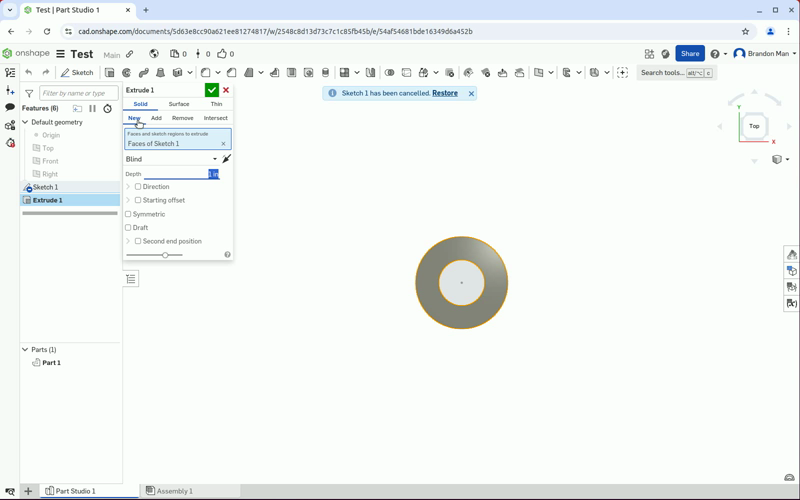
text(13.961)
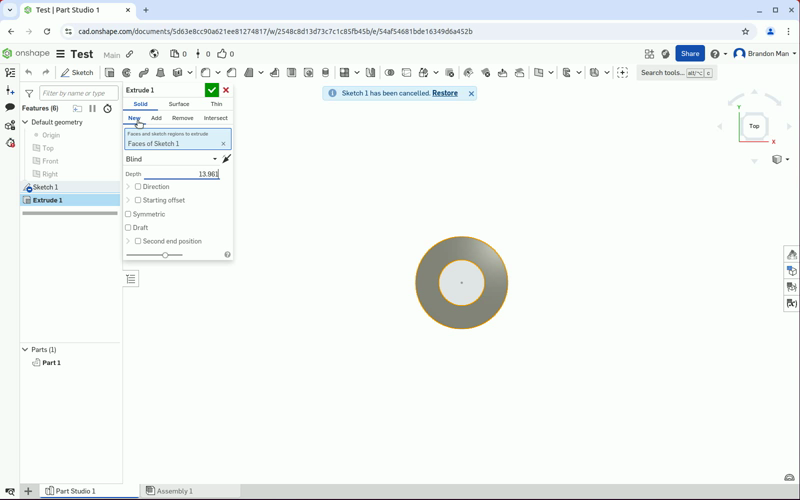
key(enter)
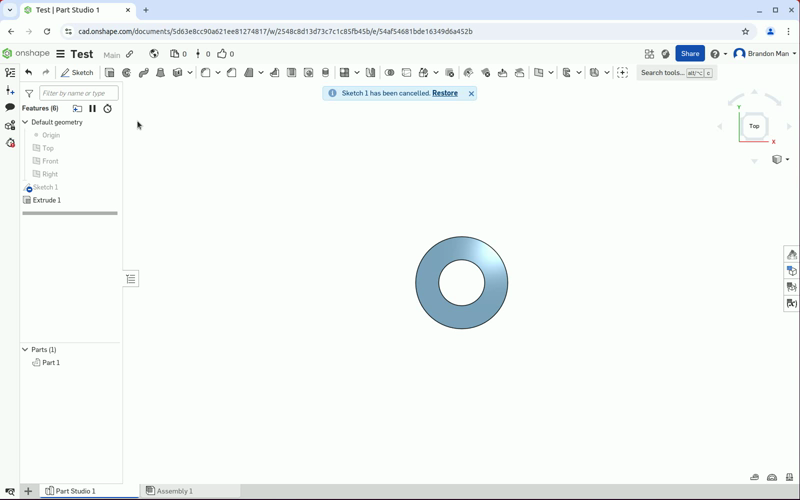
key(shift+h)
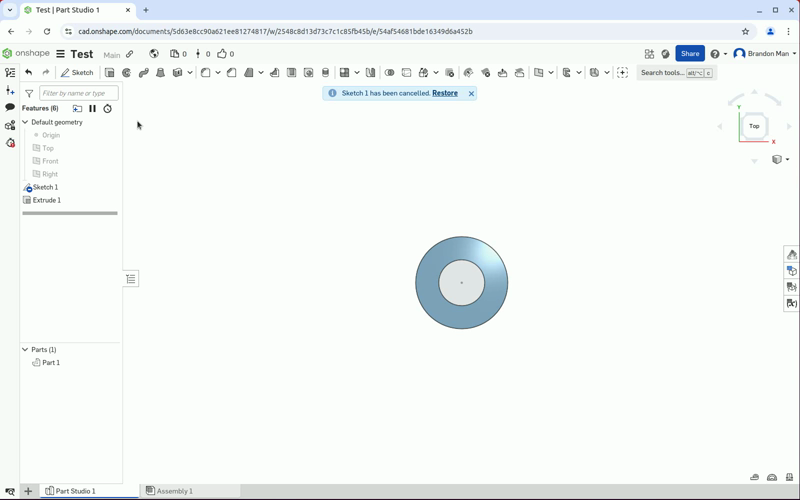
key(shift+h)
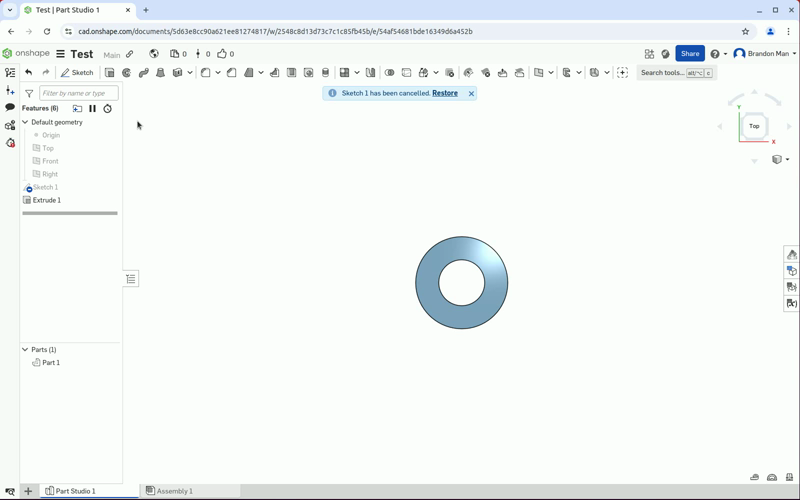
mouse_move(73, 189)
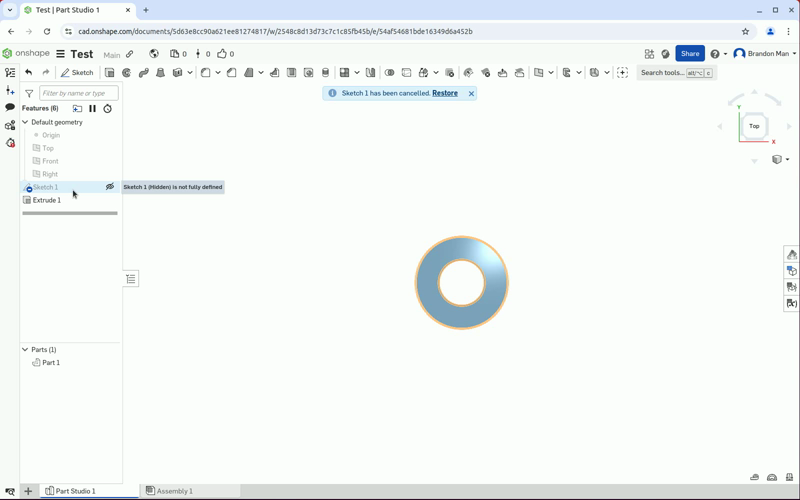
click(73, 189)
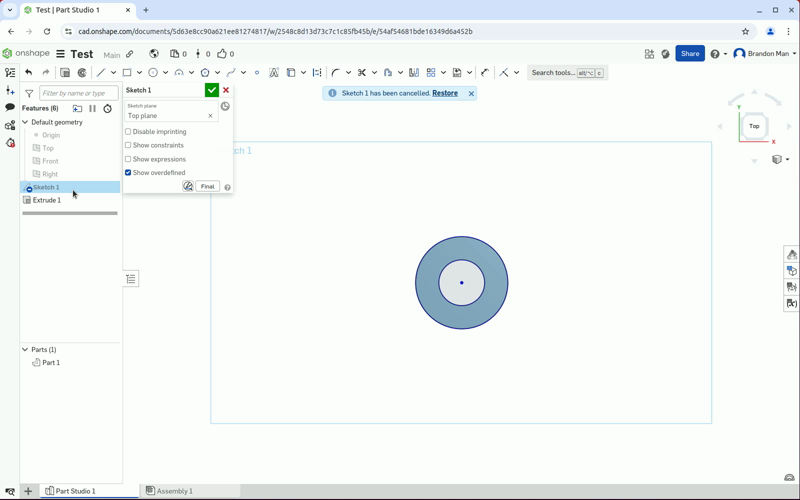
mouse_move(229, 92)
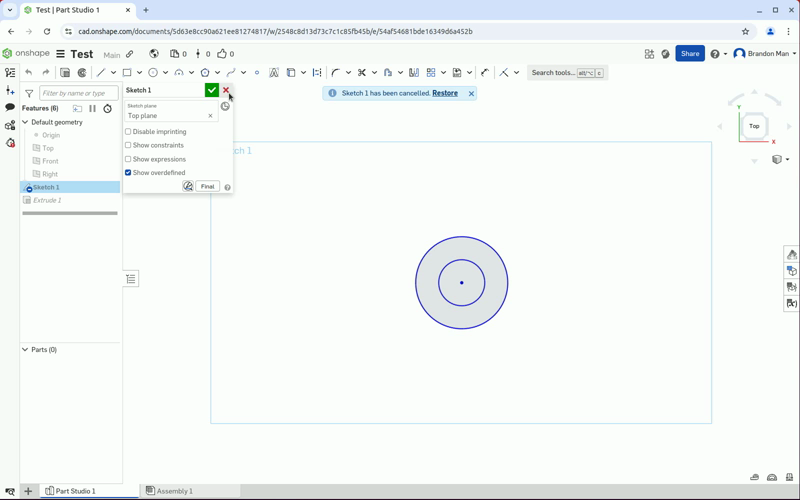
click(229, 92)
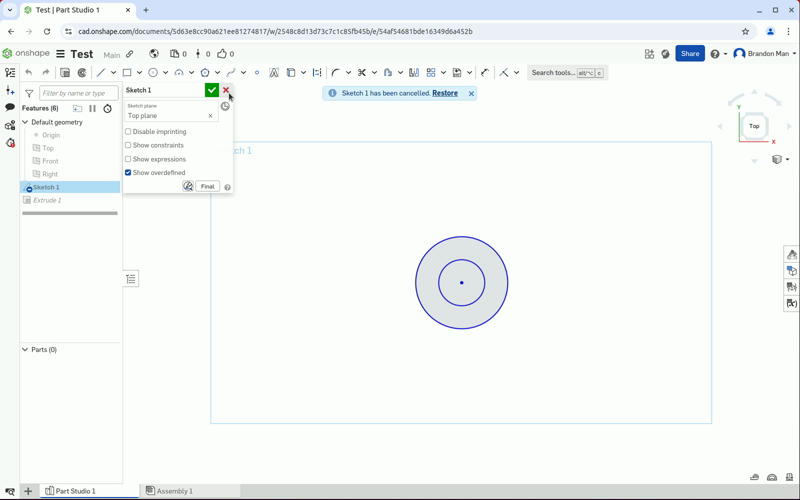
key(shift+s)
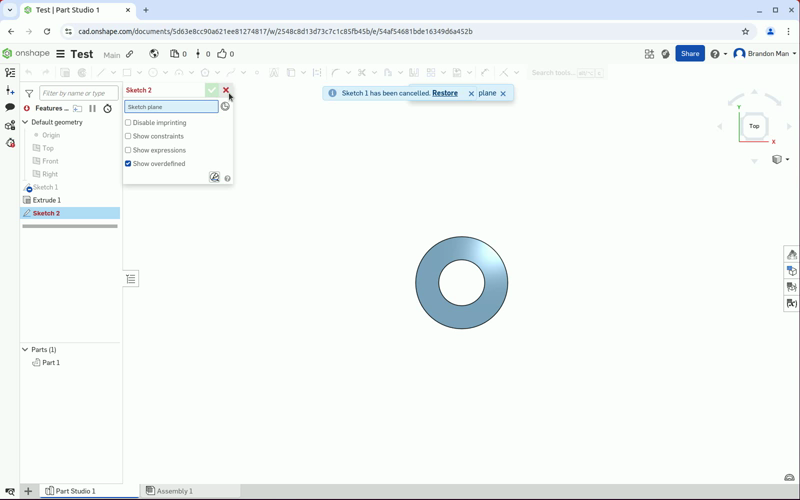
mouse_move(73, 150)
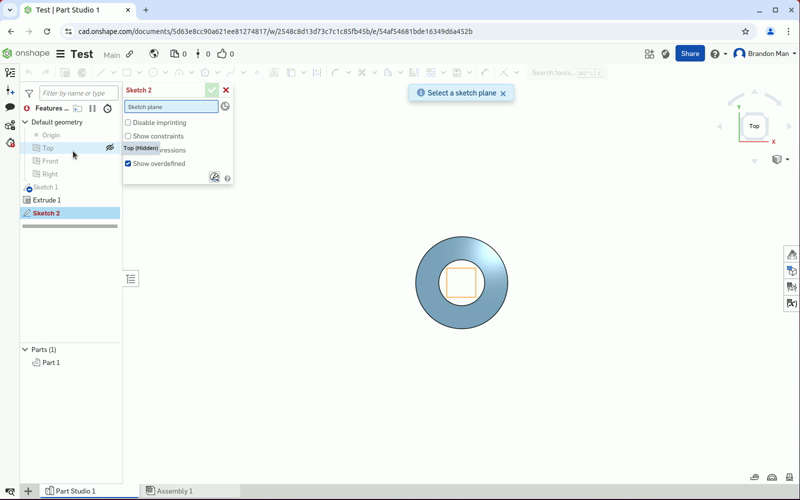
click(73, 150)
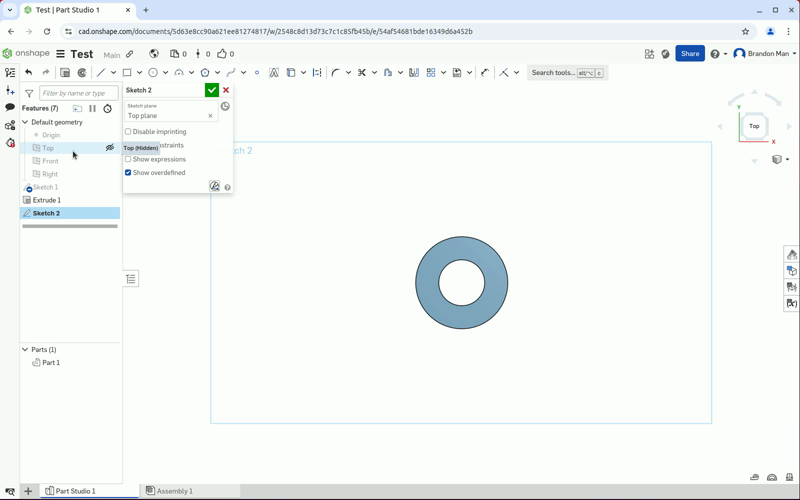
mouse_move(73, 352)
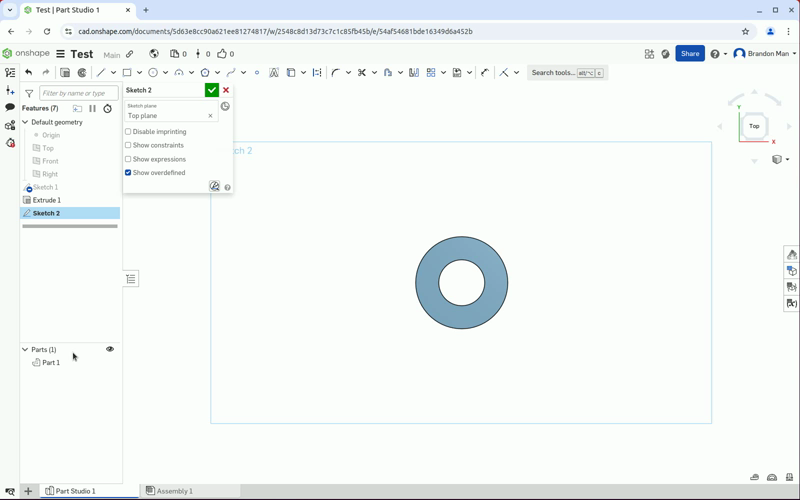
key(y)
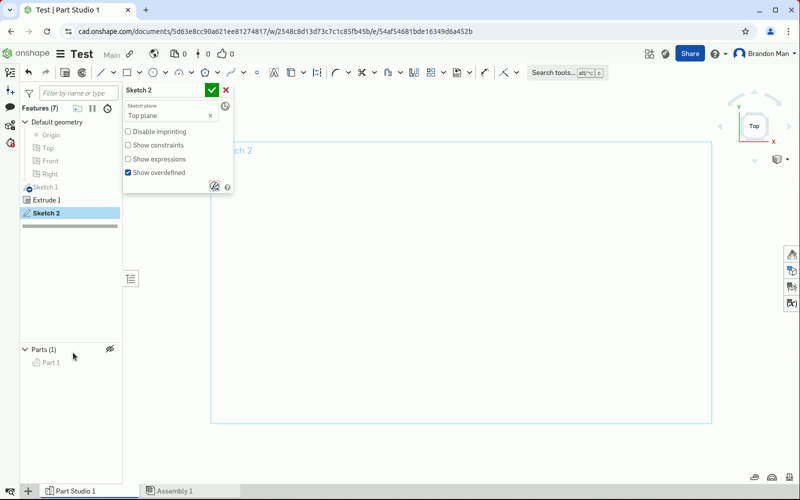
key(l)
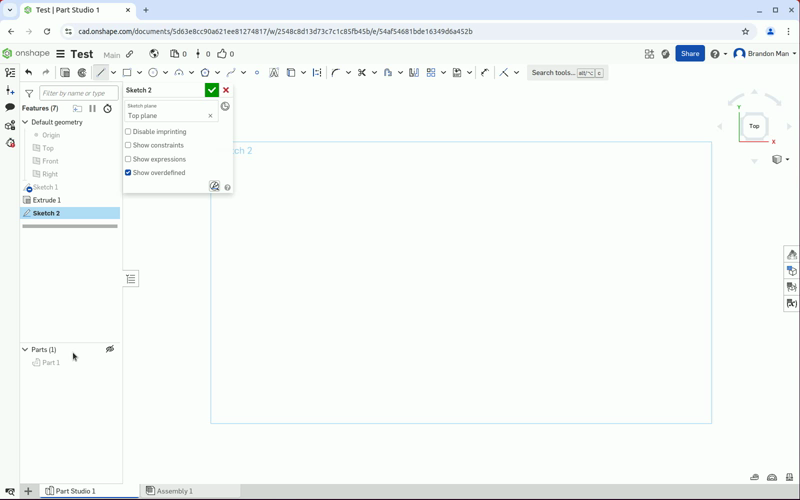
key_down(shift)
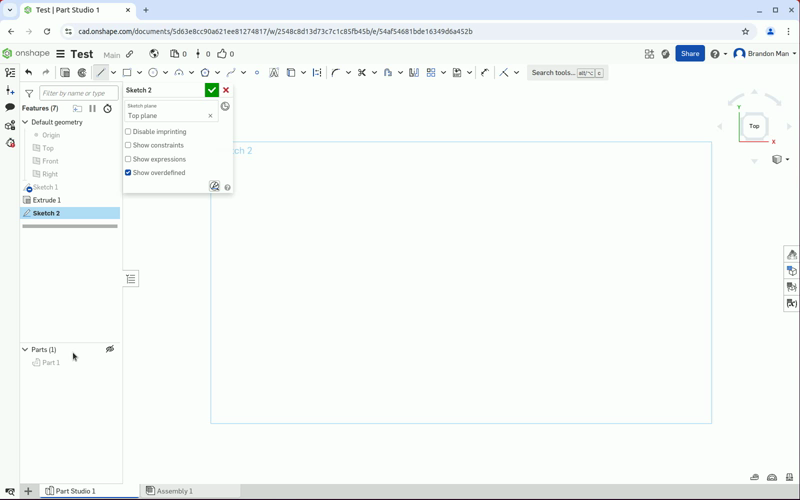
mouse_move(460, 327)
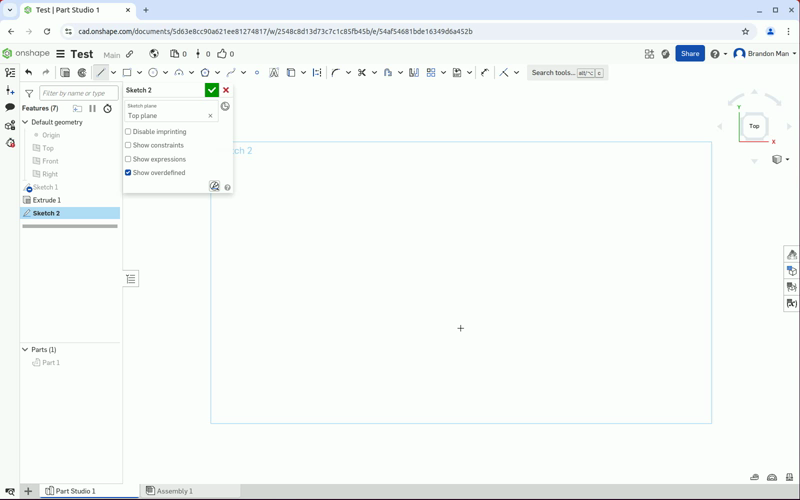
click(460, 327)
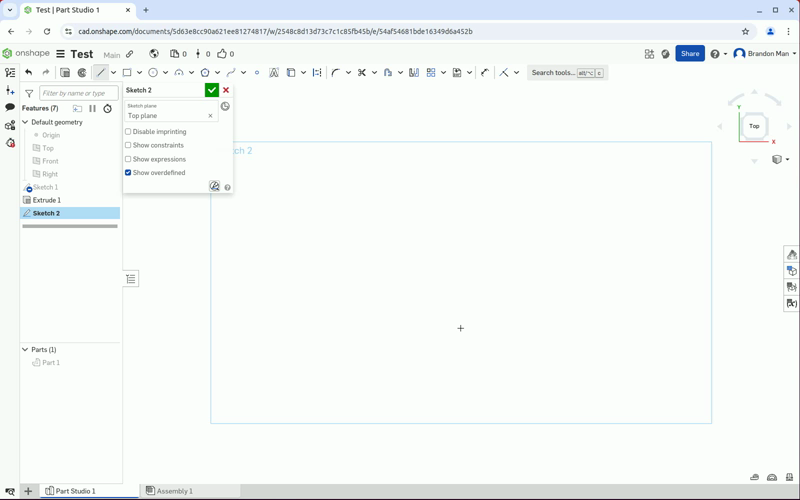
key_up(shift)
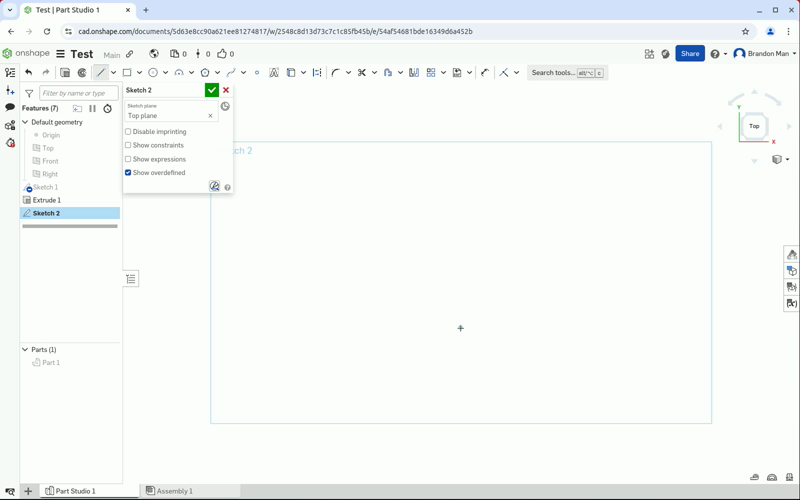
key_down(shift)
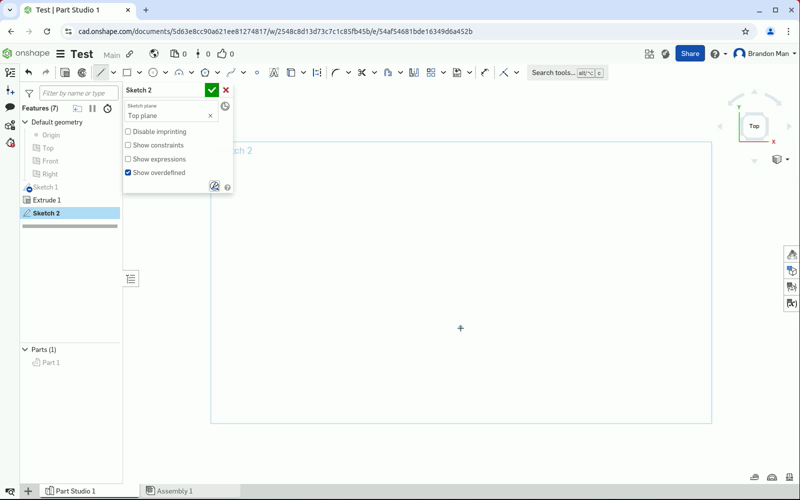
mouse_move(528, 327)
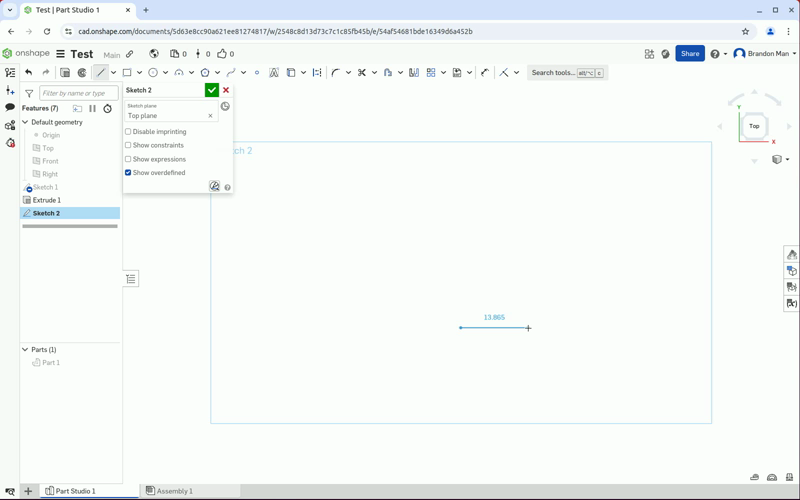
click(528, 327)
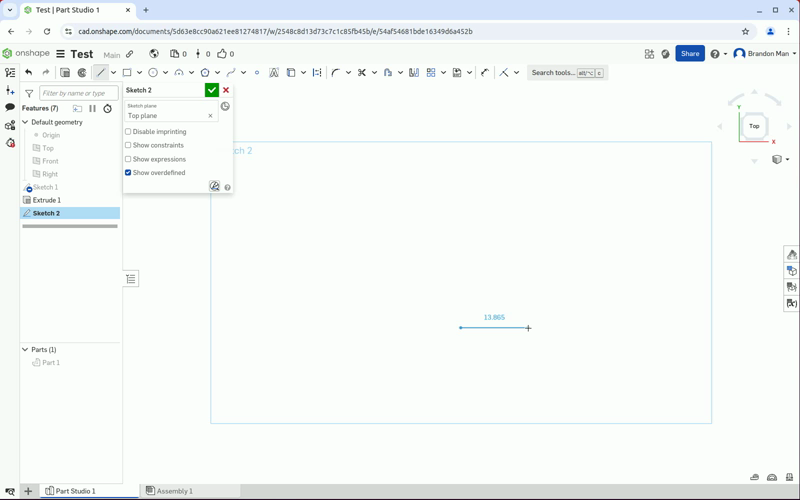
key_up(shift)
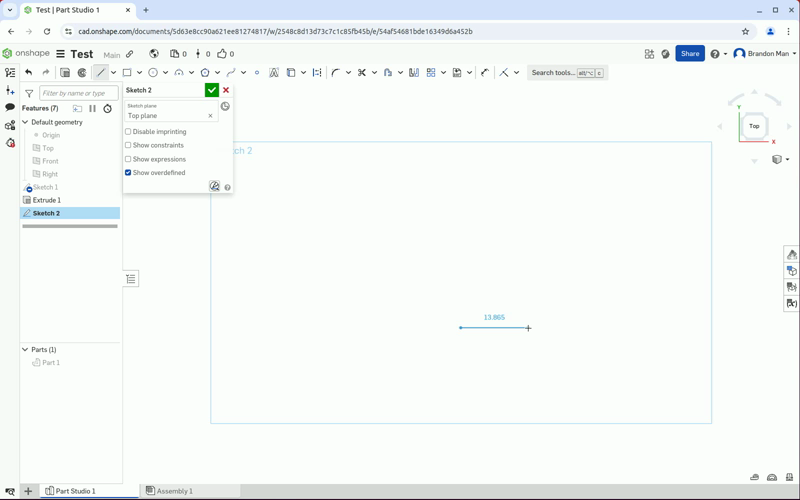
key_down(shift)
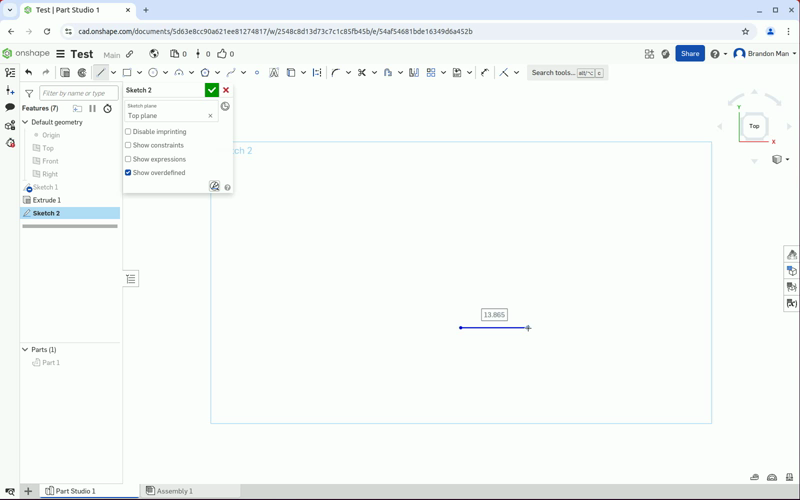
mouse_move(573, 282)
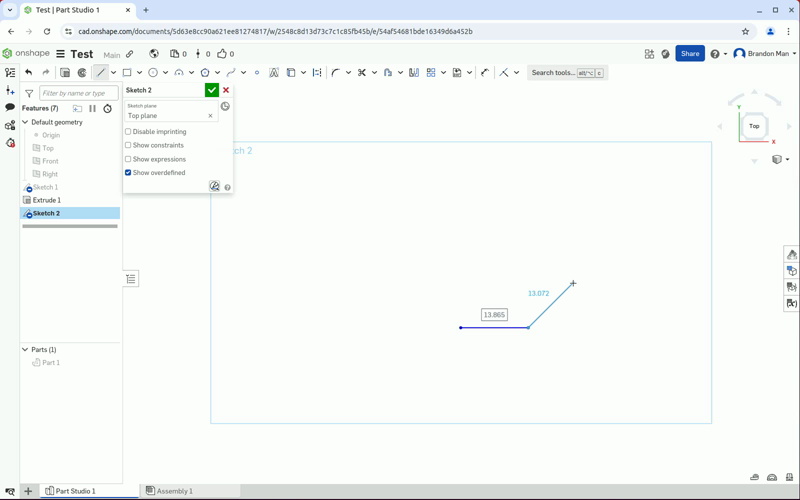
click(573, 282)
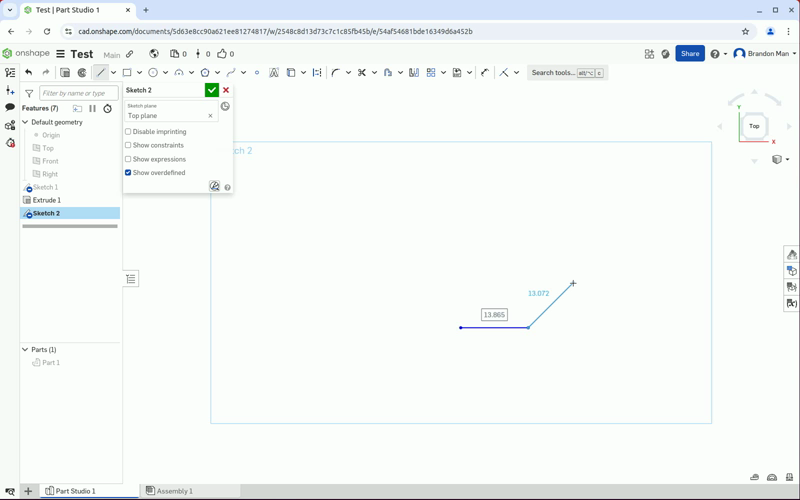
key_up(shift)
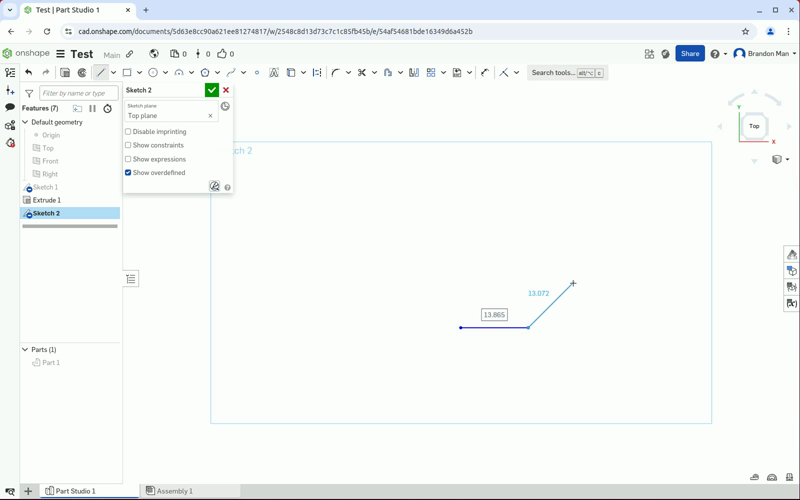
key_down(shift)
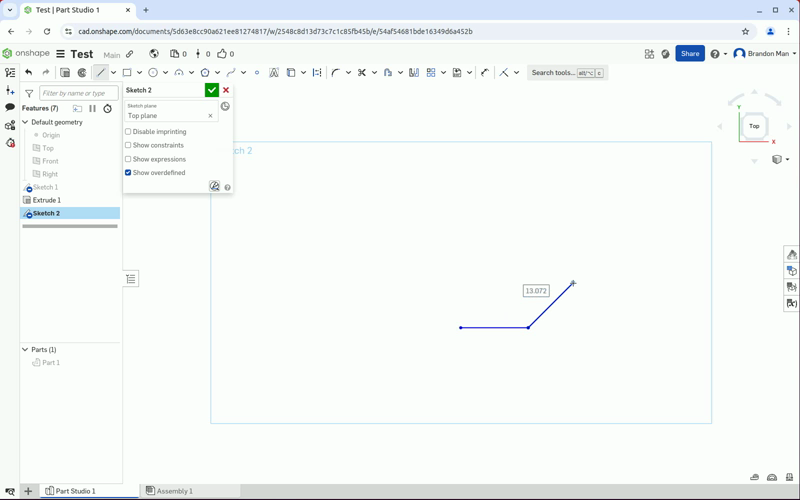
mouse_move(589, 282)
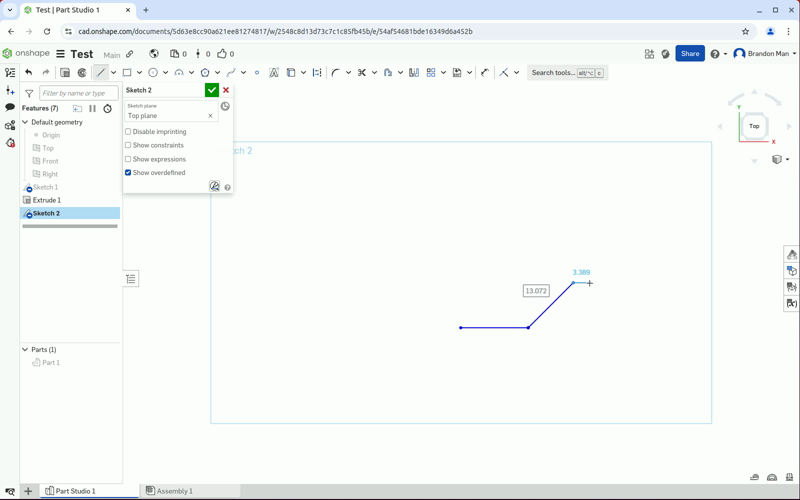
mouse_move(573, 237)
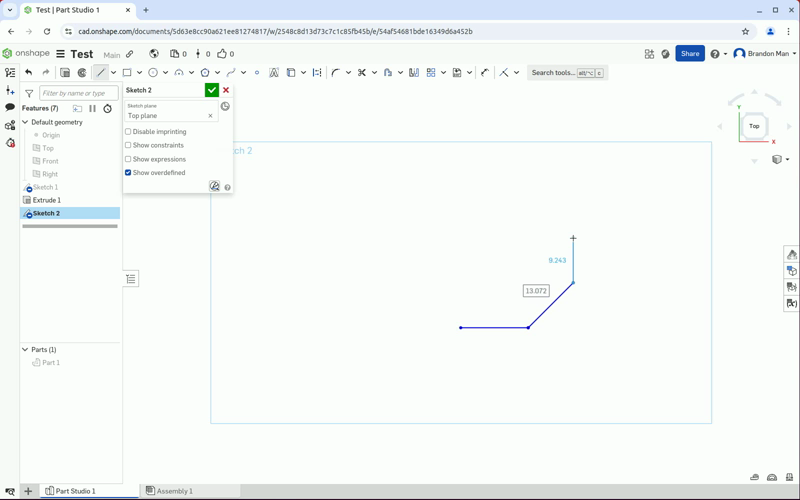
click(573, 237)
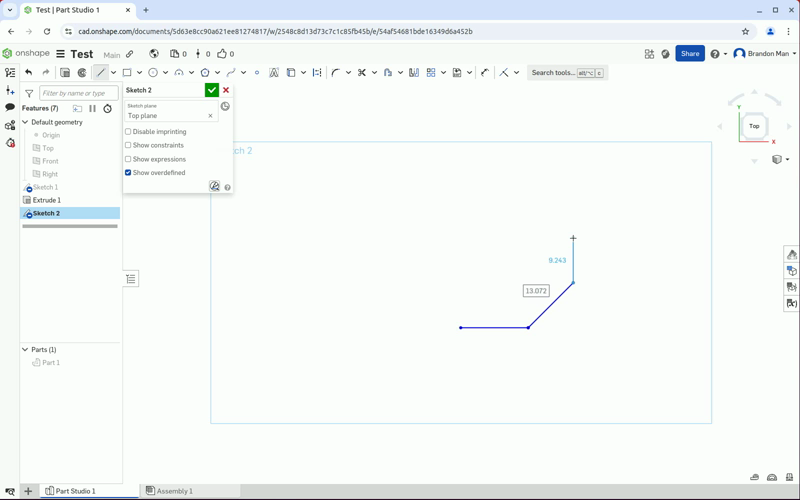
key_up(shift)
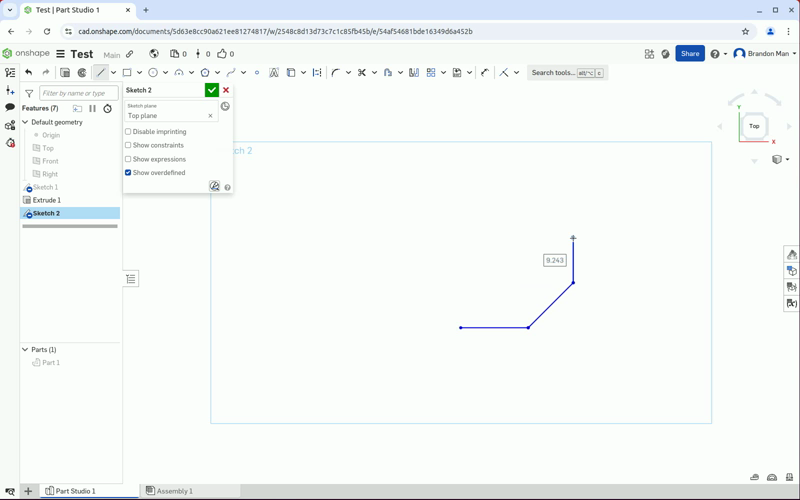
key_down(shift)
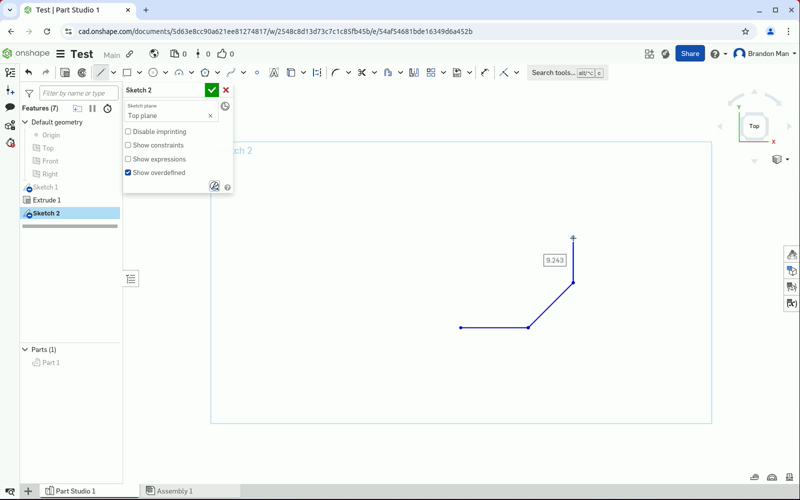
mouse_move(460, 237)
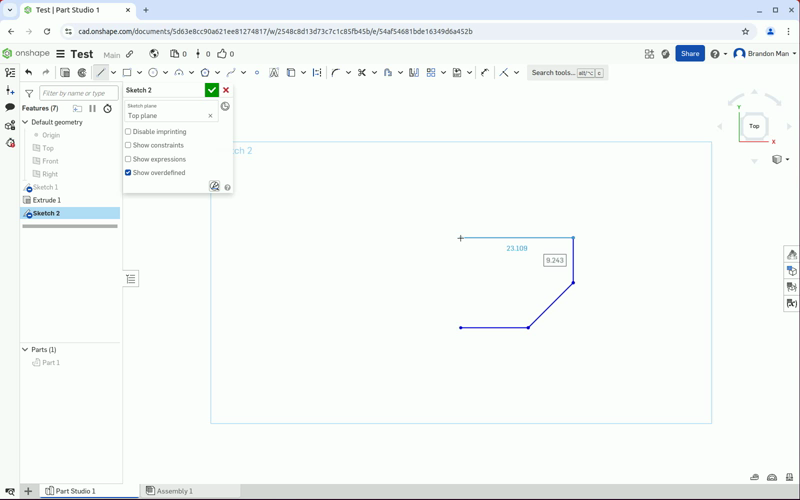
click(460, 237)
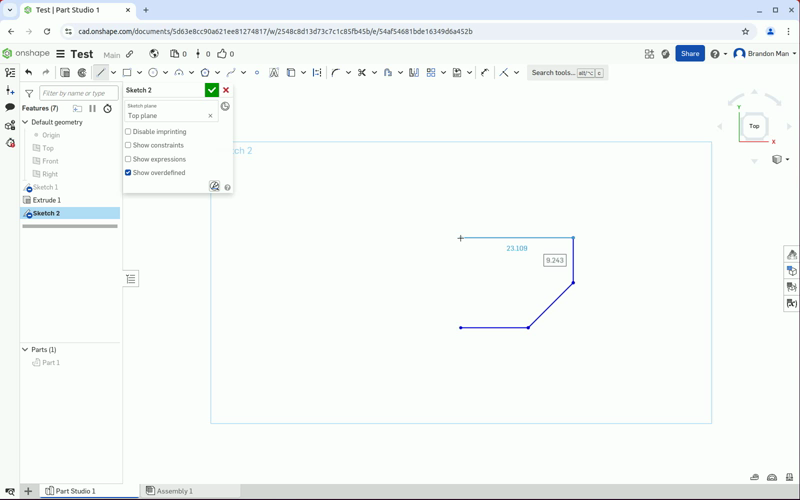
key_up(shift)
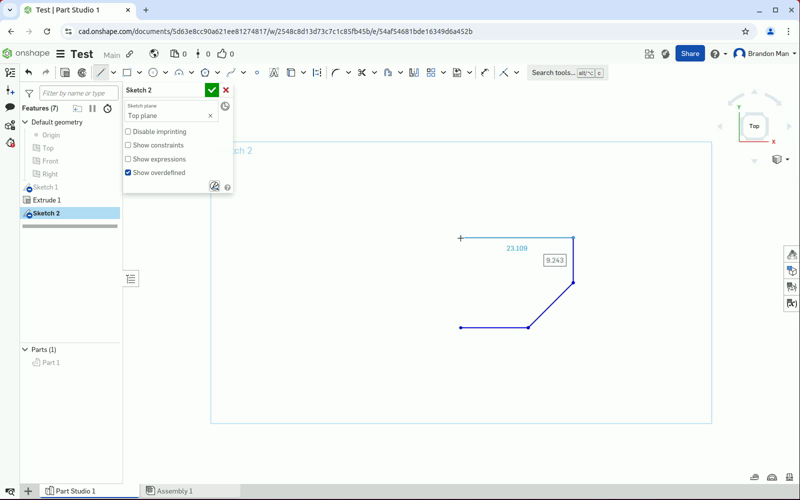
key(esc)
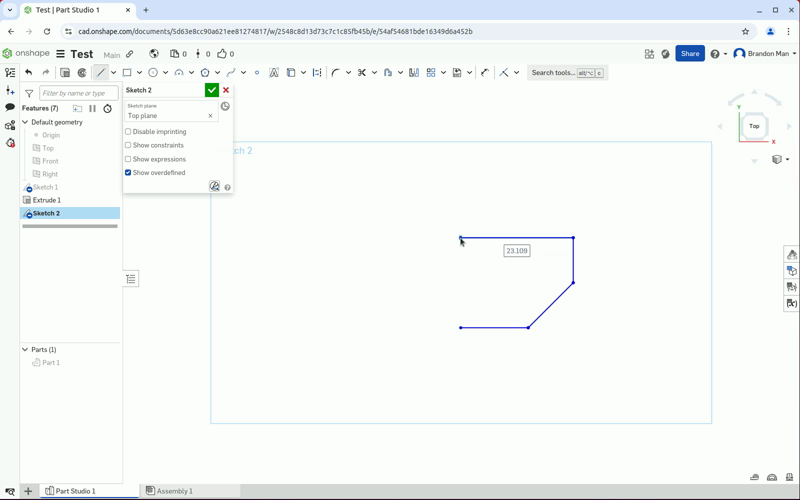
key(a)
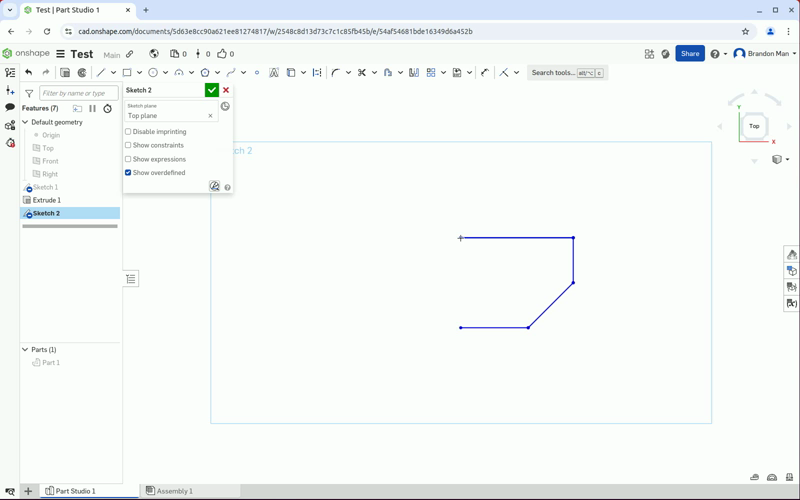
mouse_move(460, 237)
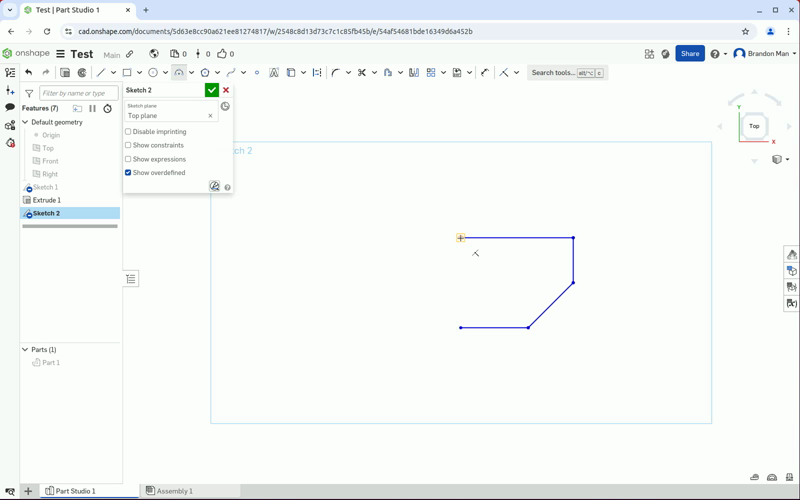
click(460, 237)
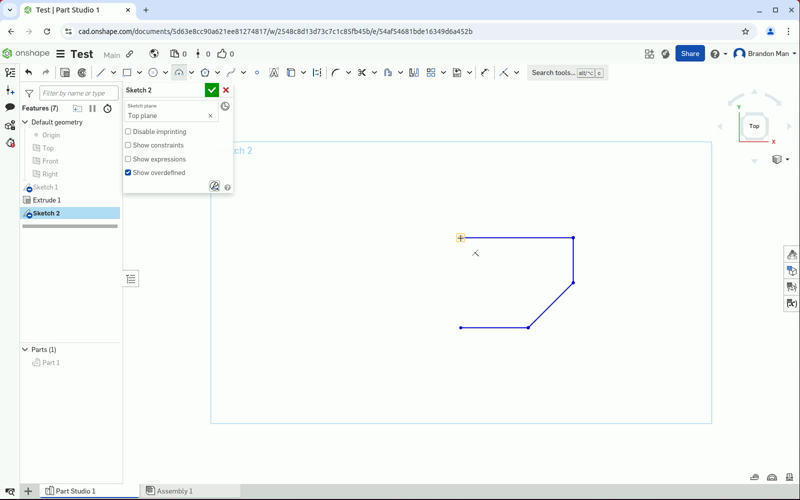
mouse_move(460, 327)
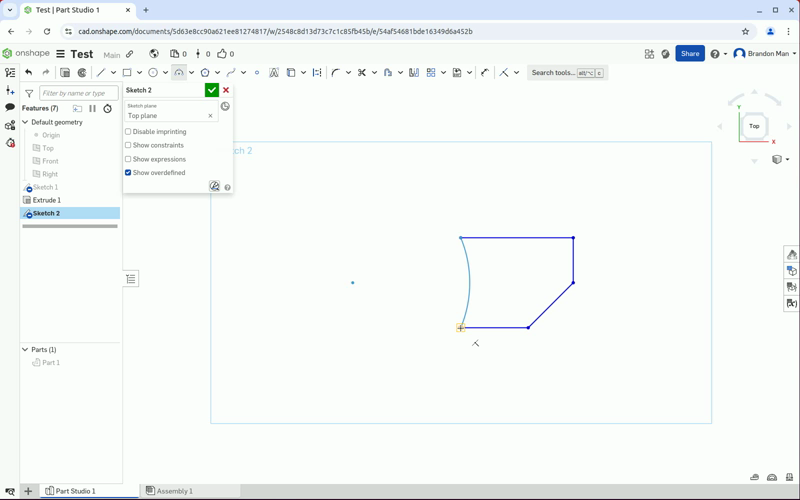
click(460, 327)
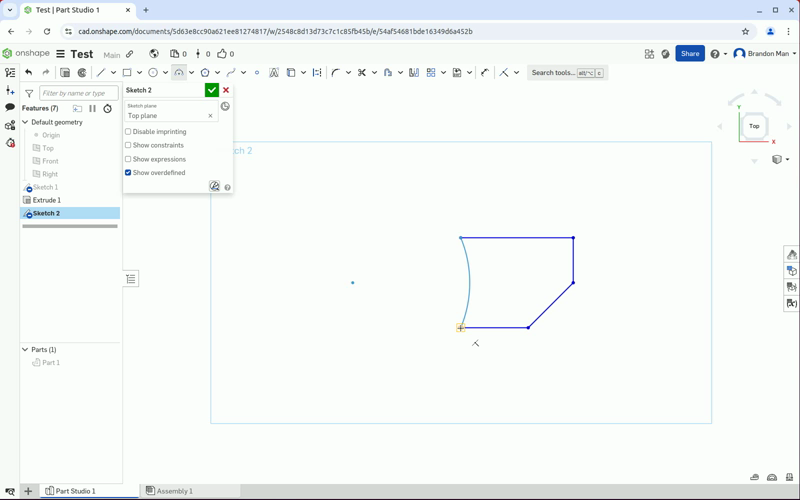
key_down(shift)
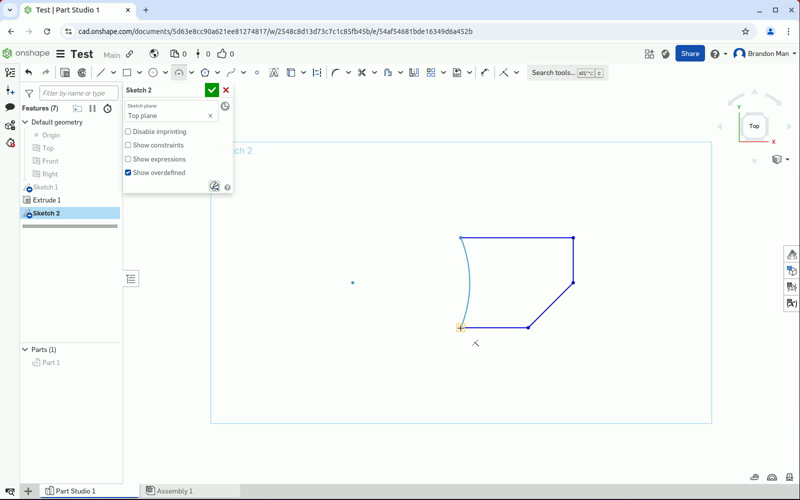
mouse_move(505, 282)
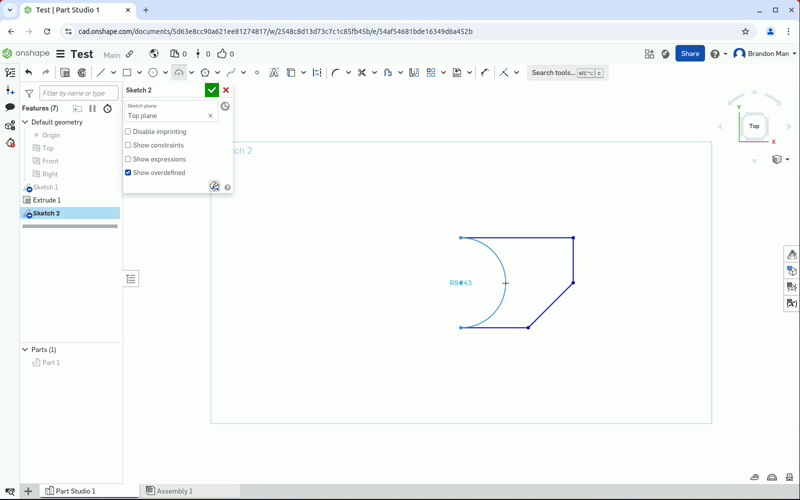
click(505, 282)
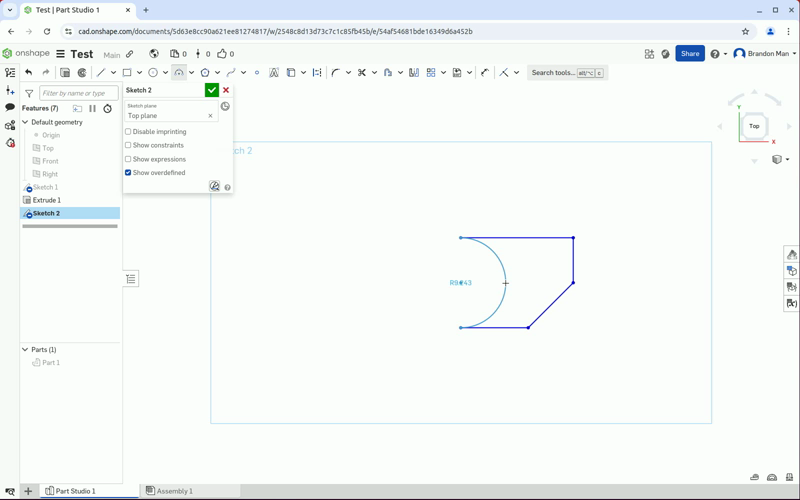
key_up(shift)
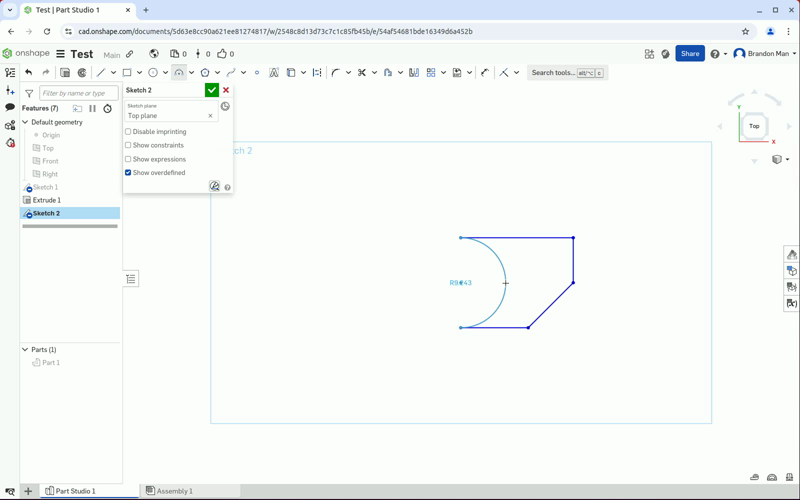
key(esc)
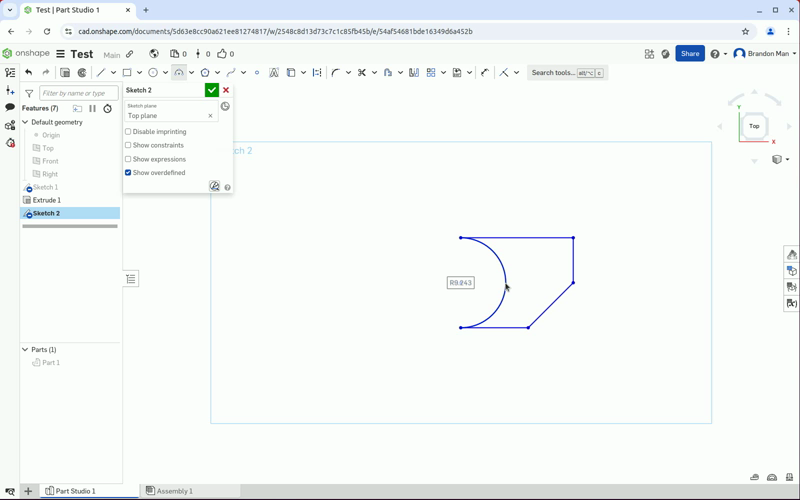
mouse_move(469, 320)
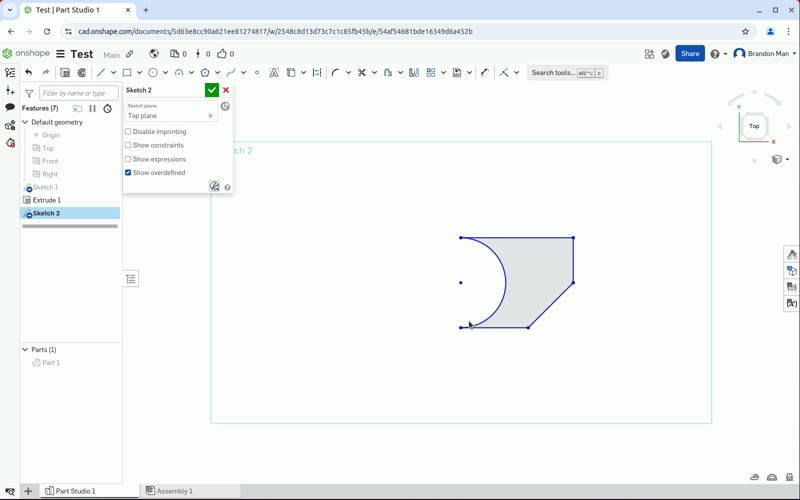
scroll(6)
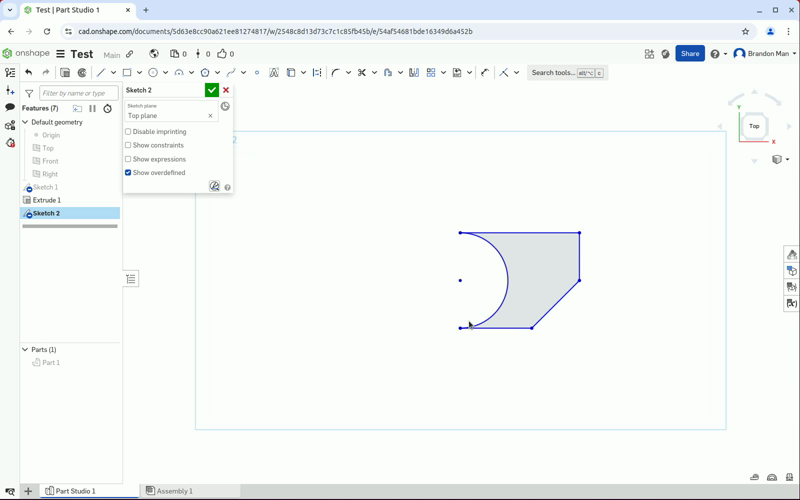
scroll(6)
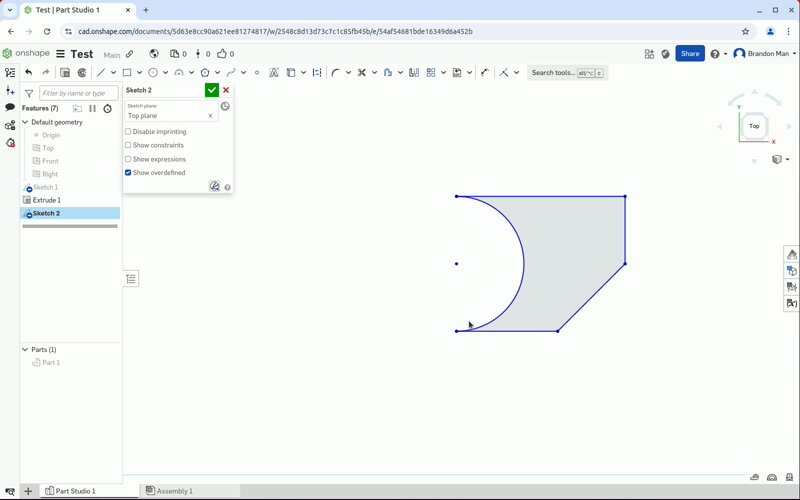
scroll(6)
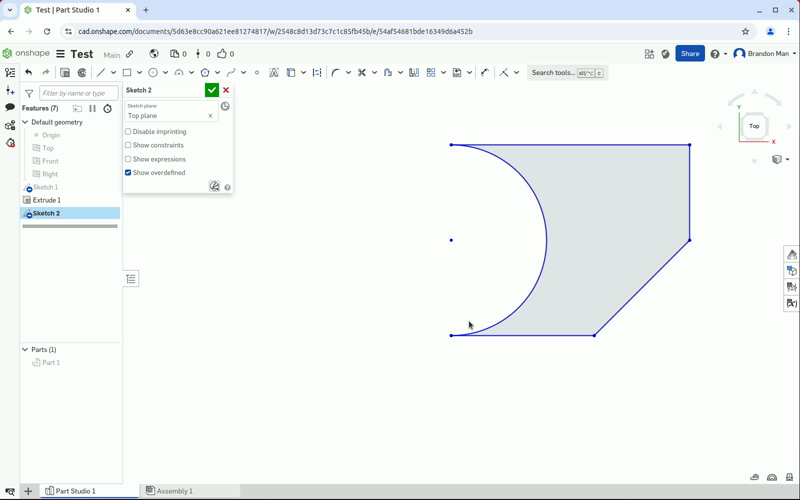
scroll(6)
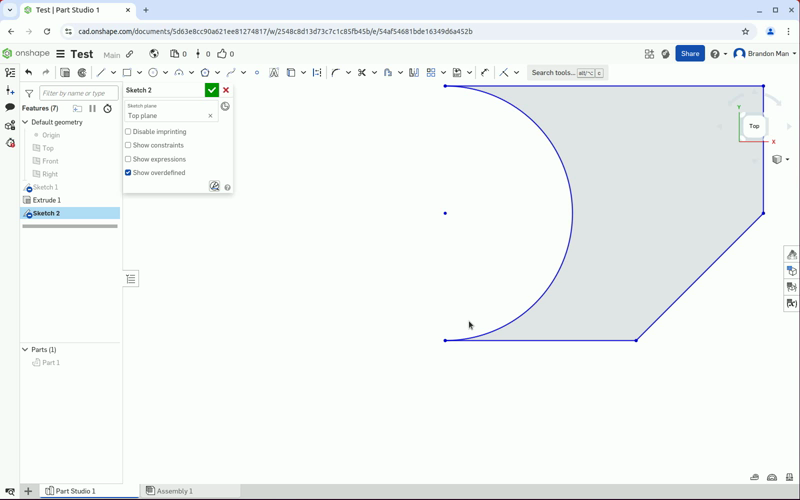
scroll(6)
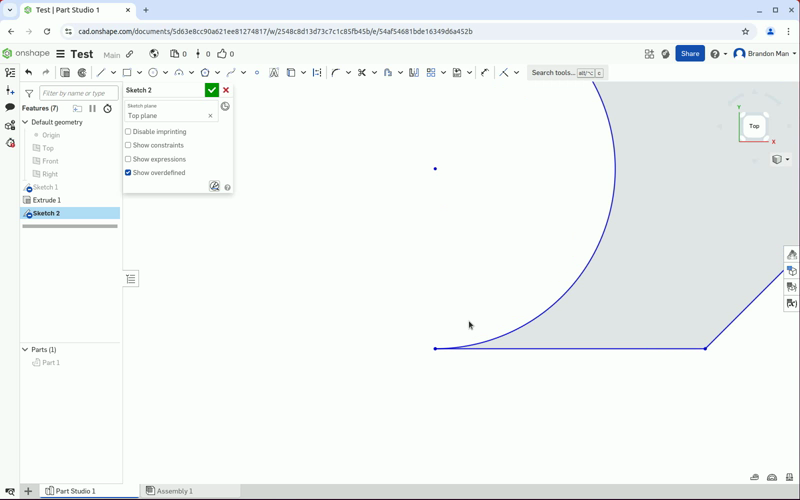
scroll(6)
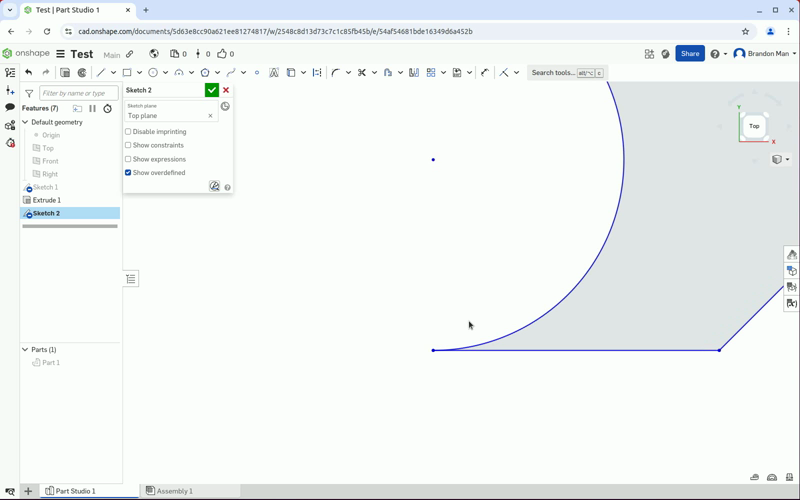
scroll(6)
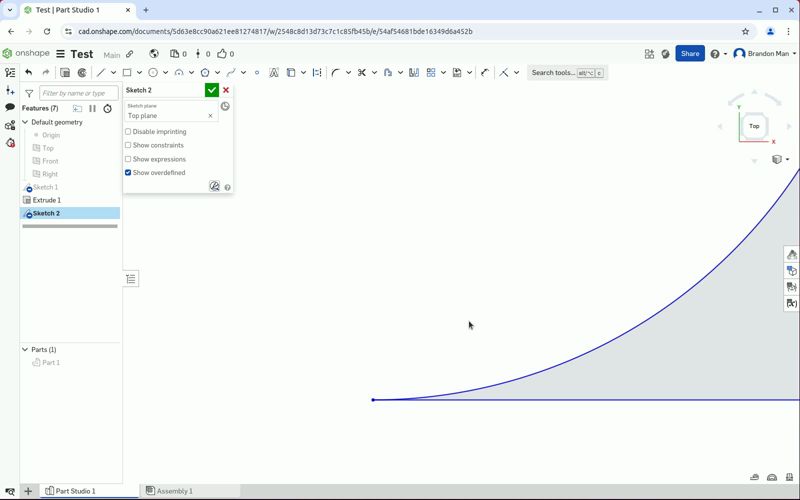
click(469, 320)
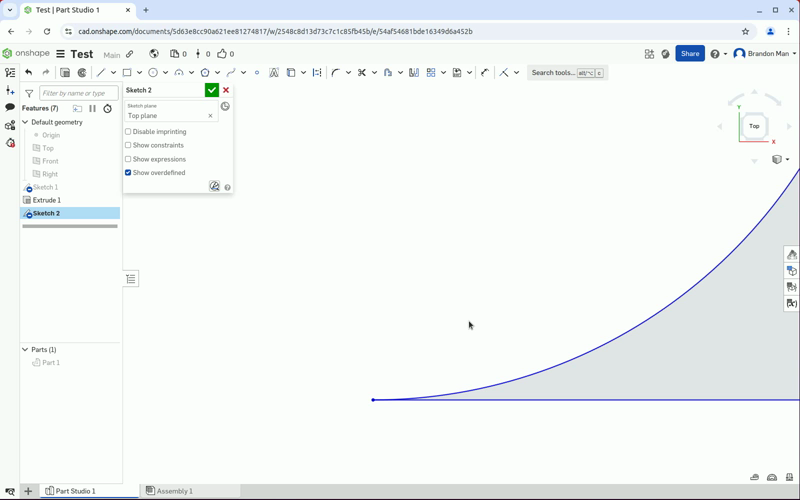
scroll(-6)
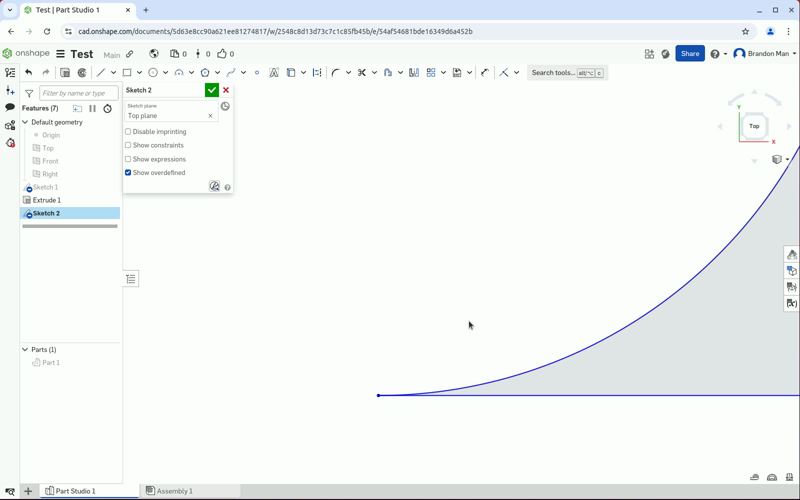
scroll(-6)
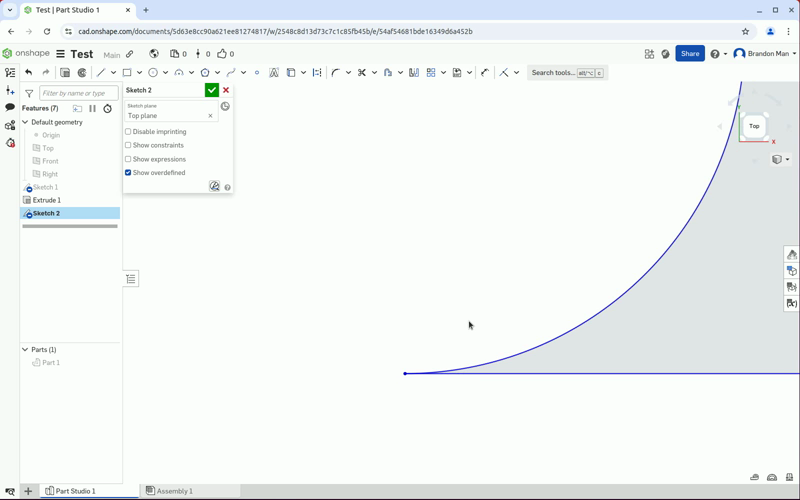
scroll(-6)
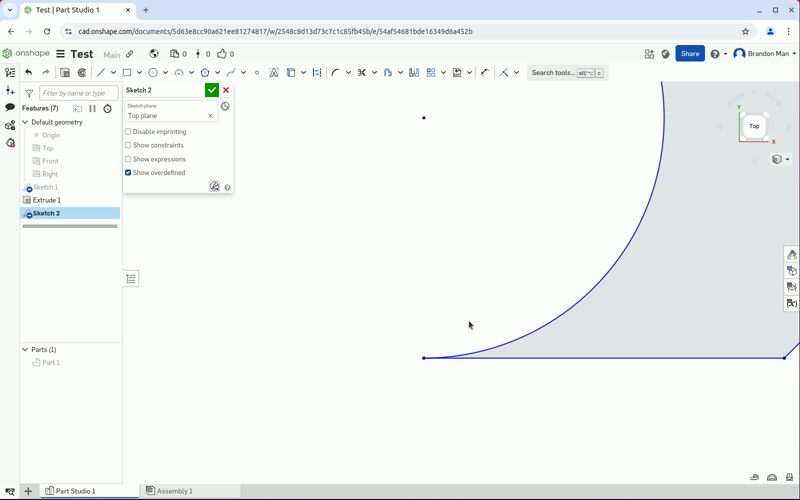
scroll(-6)
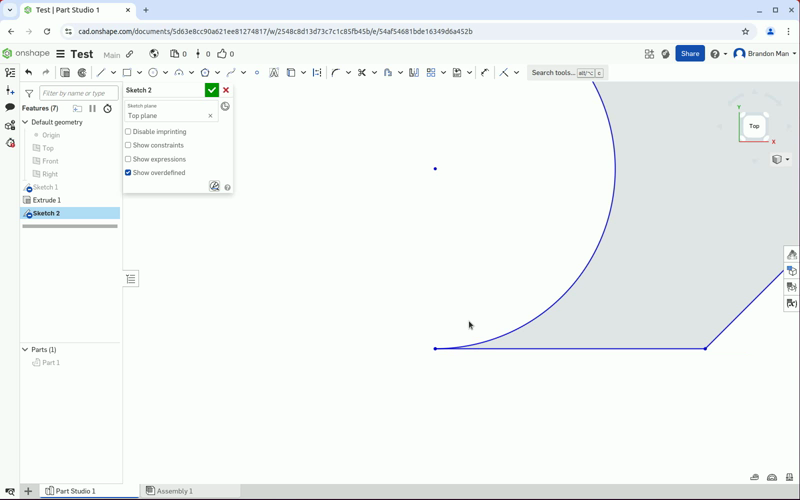
scroll(-6)
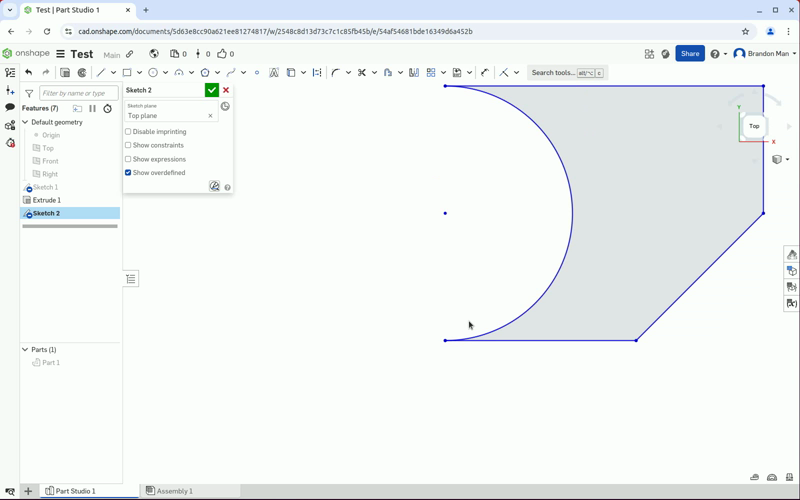
scroll(-6)
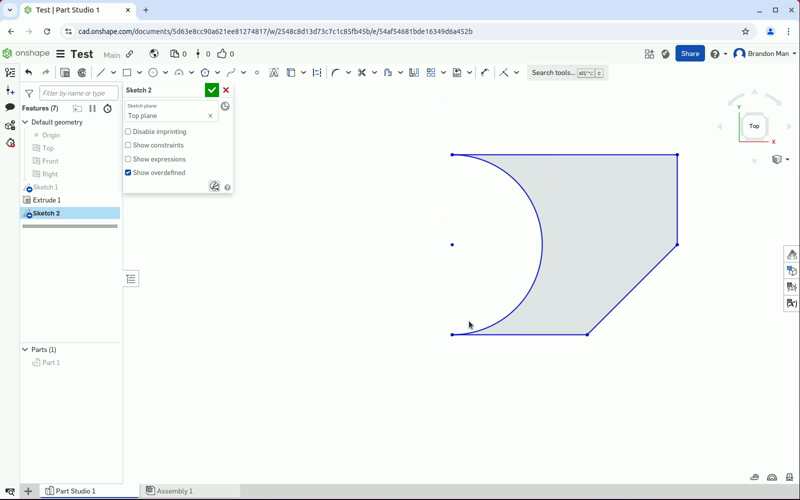
scroll(-6)
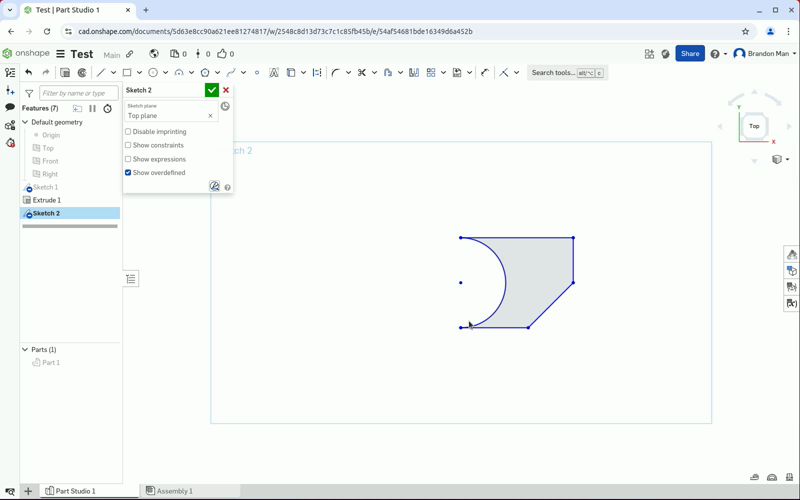
mouse_move(73, 352)
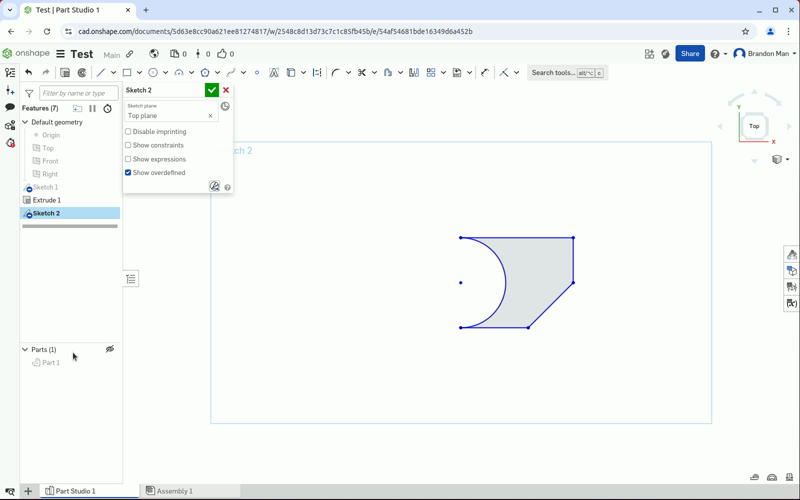
key(shift+y)
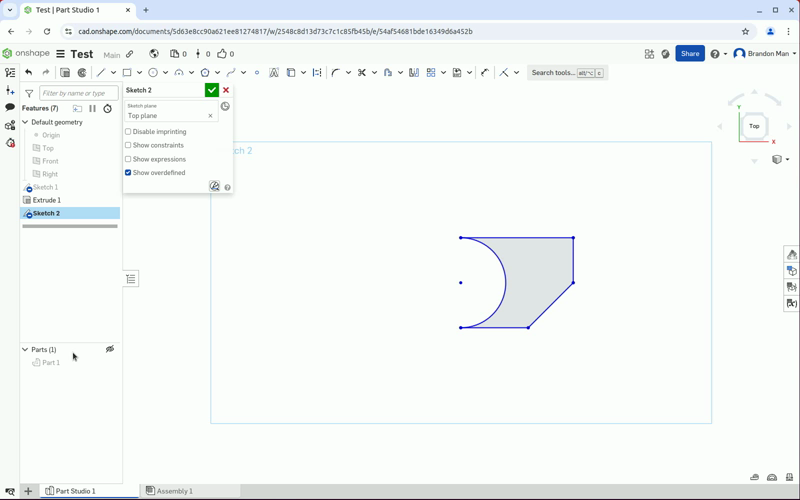
key(shift+e)
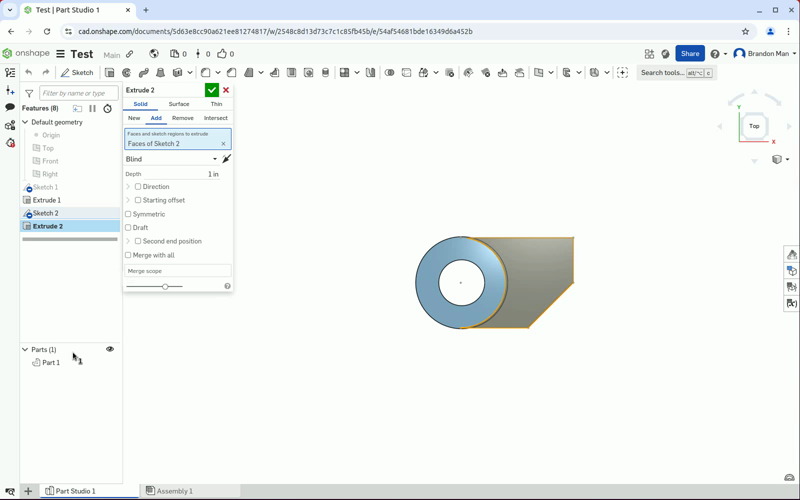
mouse_move(143, 106)
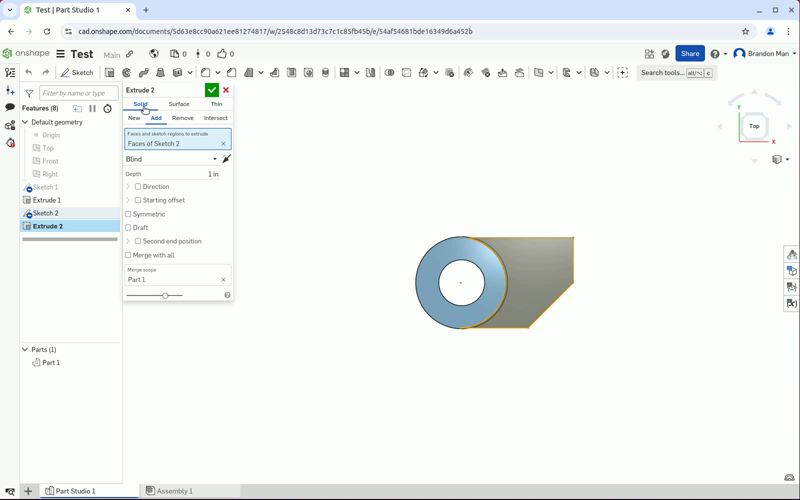
click(143, 106)
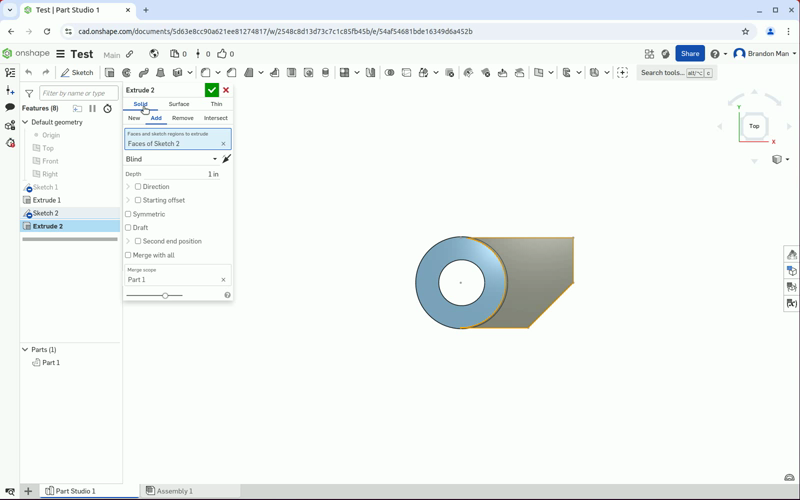
mouse_move(137, 120)
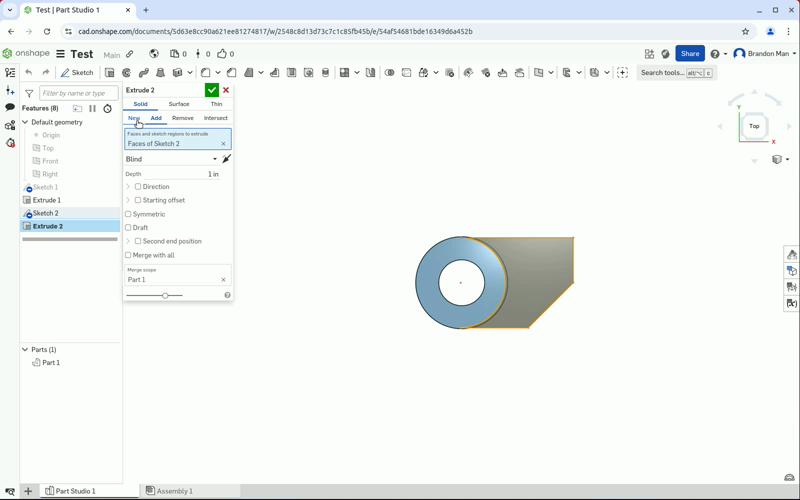
click(137, 120)
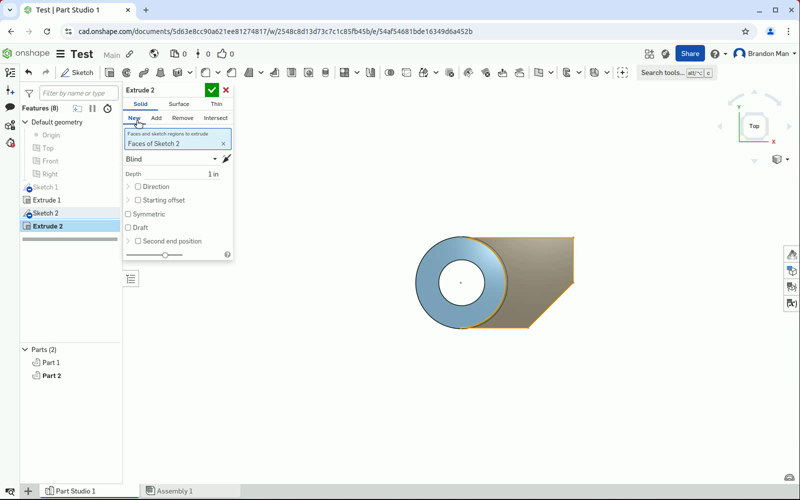
key(tab, 4)
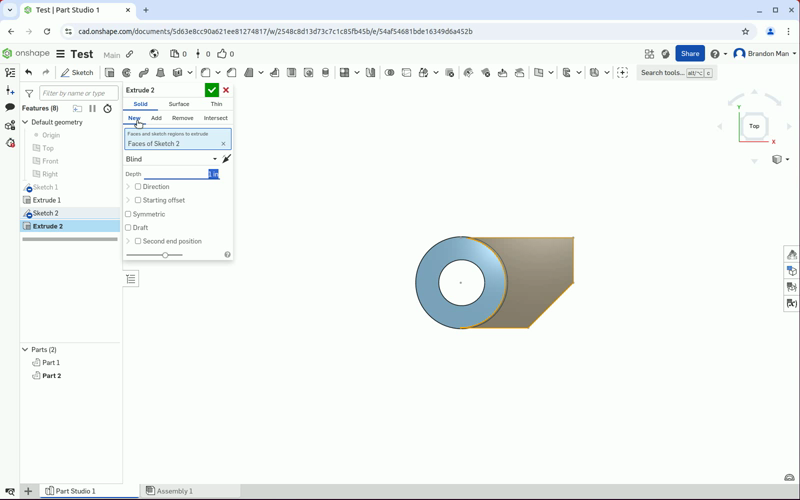
text(4.574)
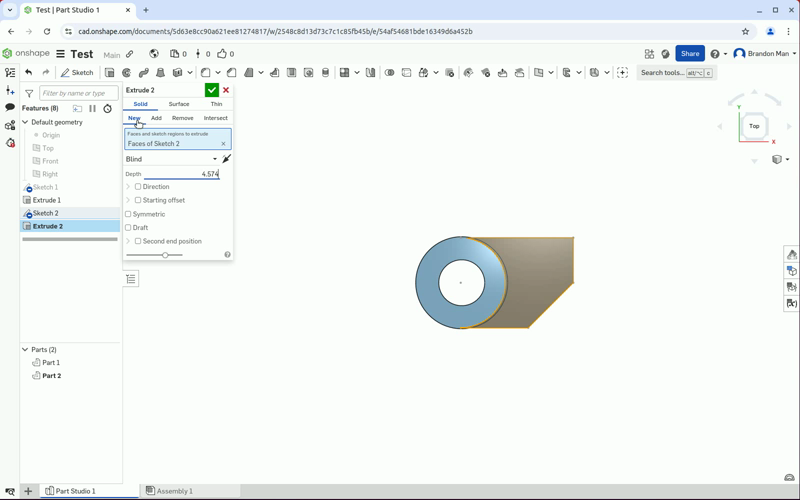
key(enter)
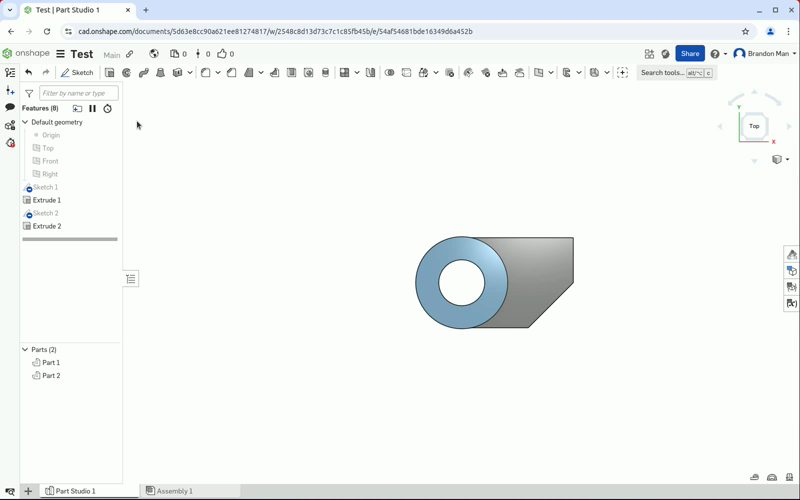
key(shift+h)
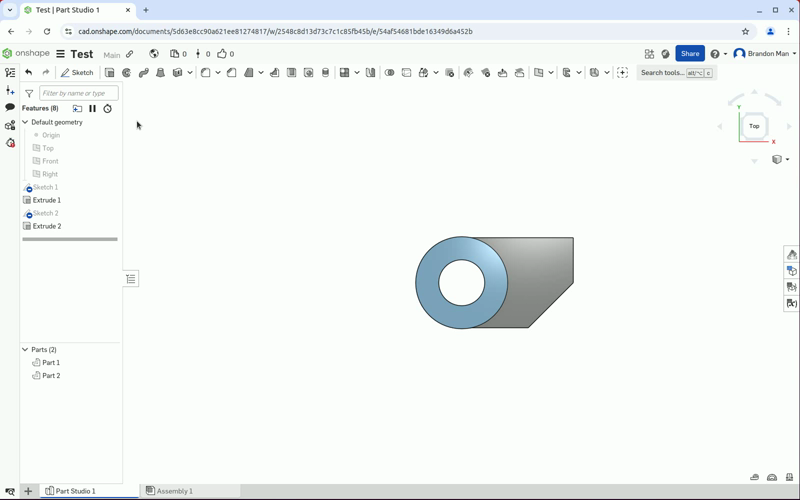
key(shift+h)
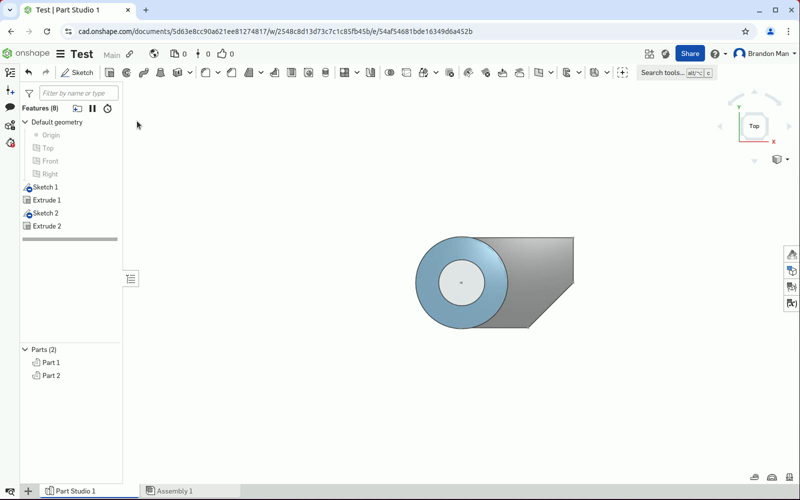
key(shift+7)
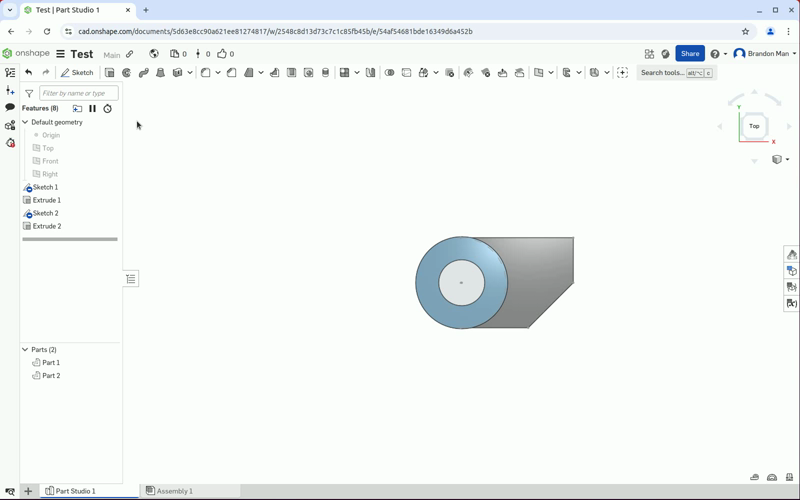
key(up, 3)
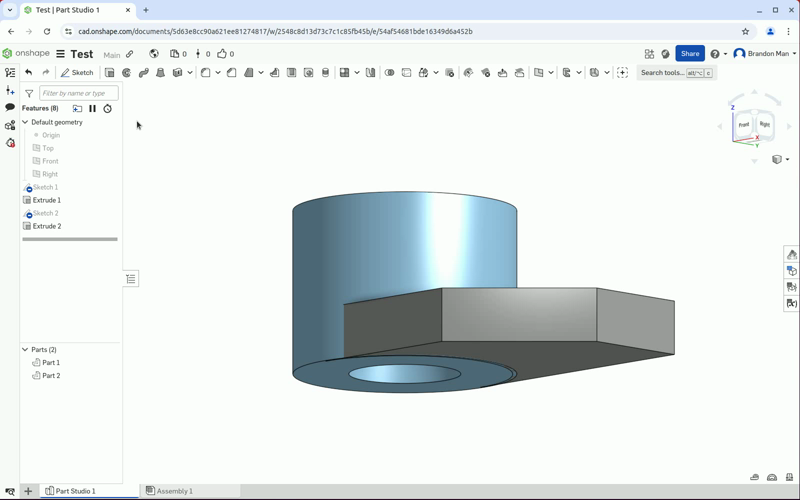
key(left, 3)
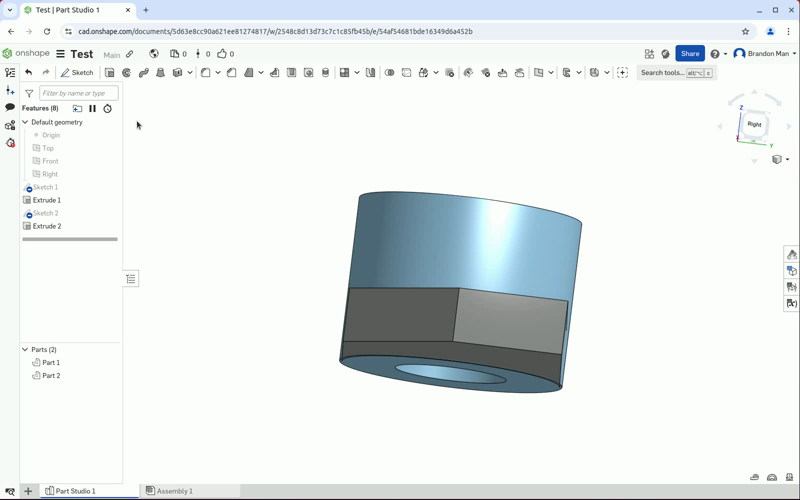
key(right, 3)
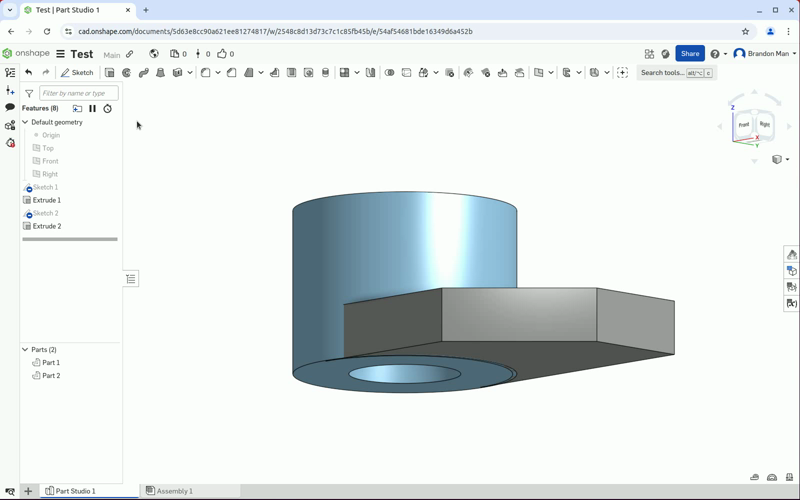
key(down, 3)
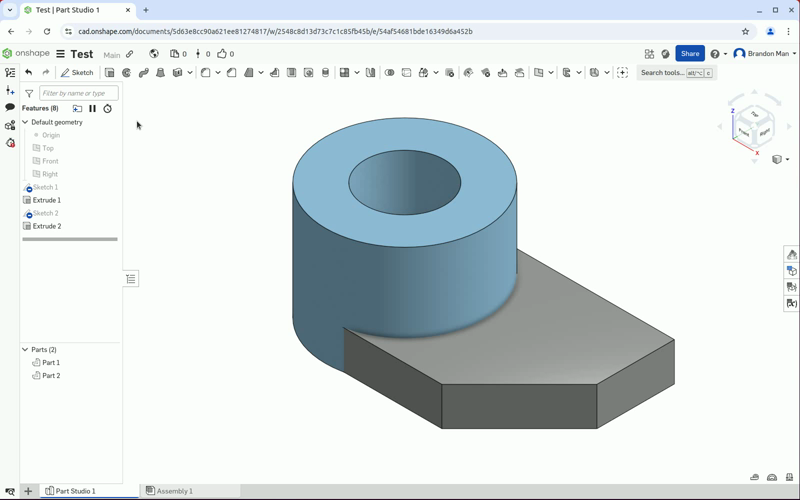
mouse_move(73, 189)
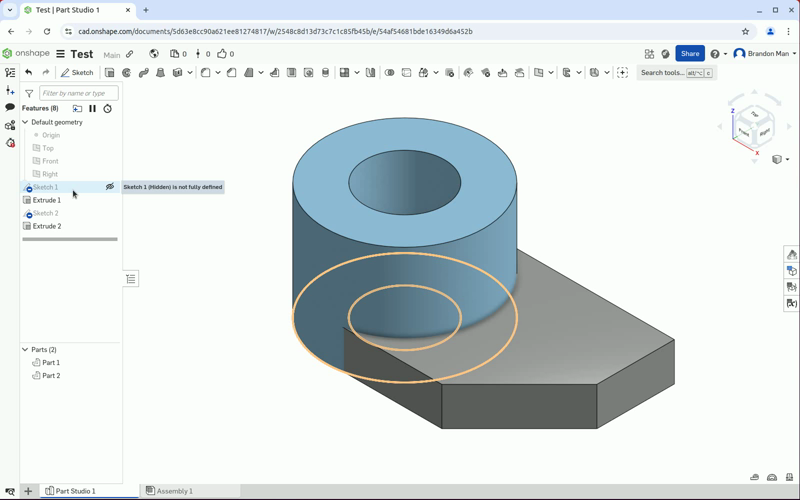
click(73, 189)